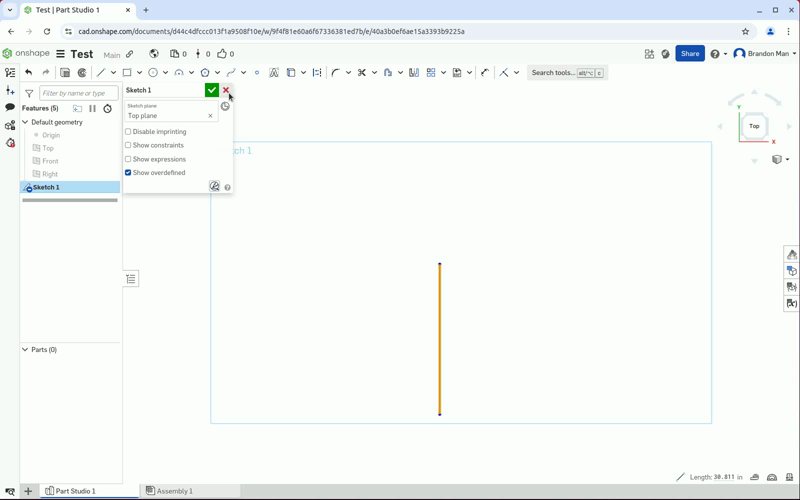
key(shift+h)
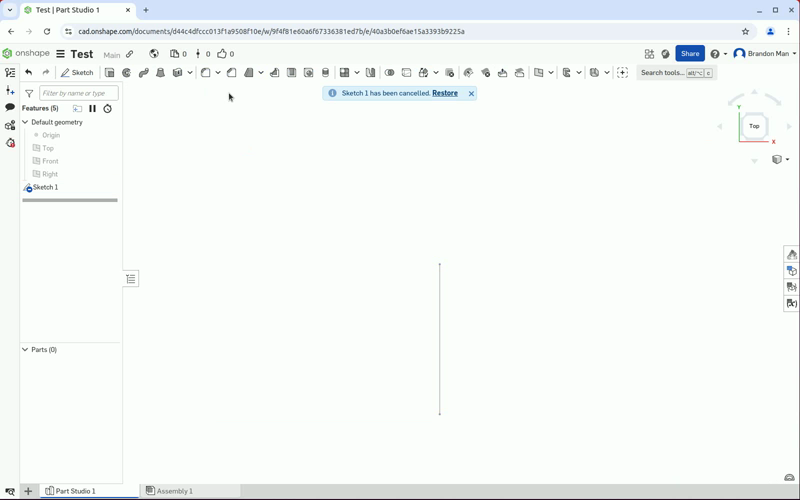
key(shift+s)
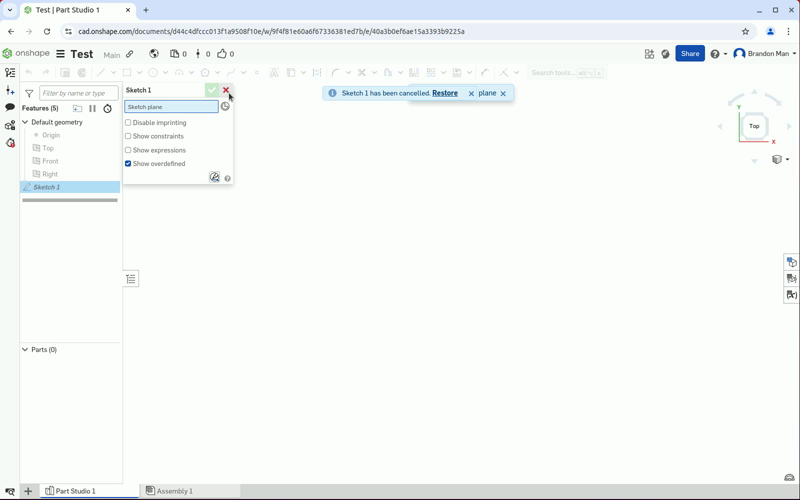
mouse_move(73, 150)
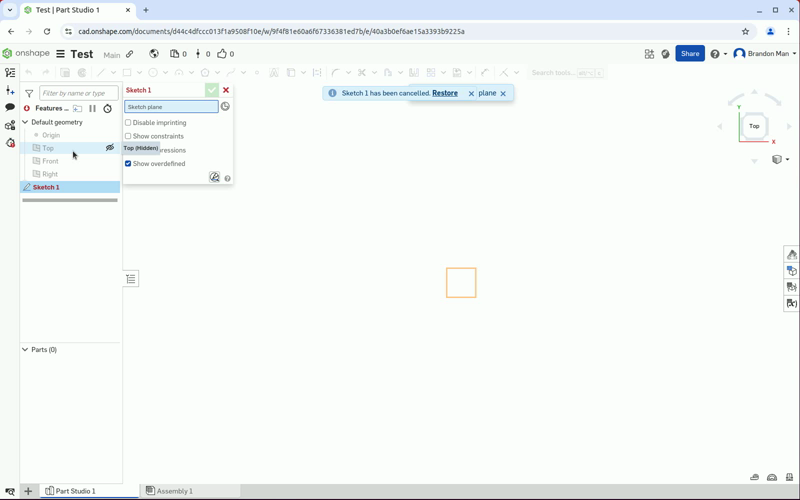
click(73, 150)
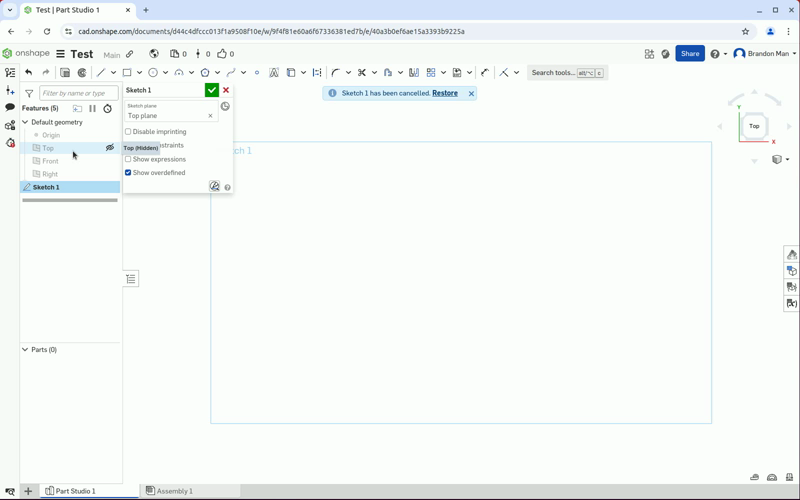
mouse_move(73, 352)
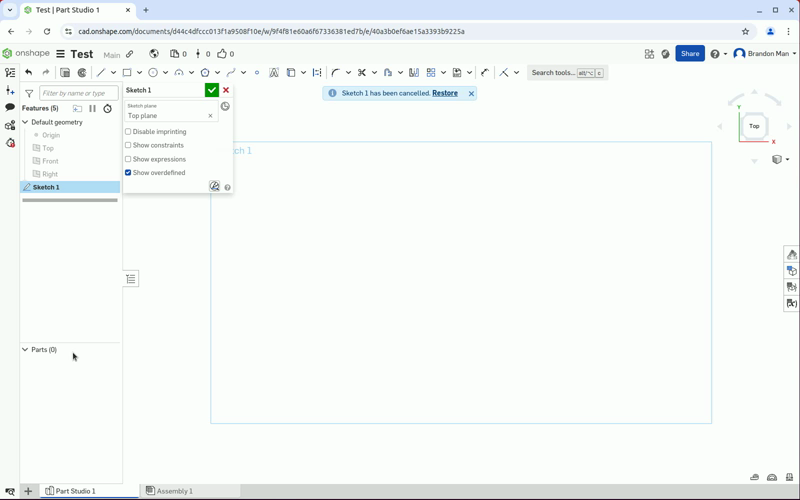
key(y)
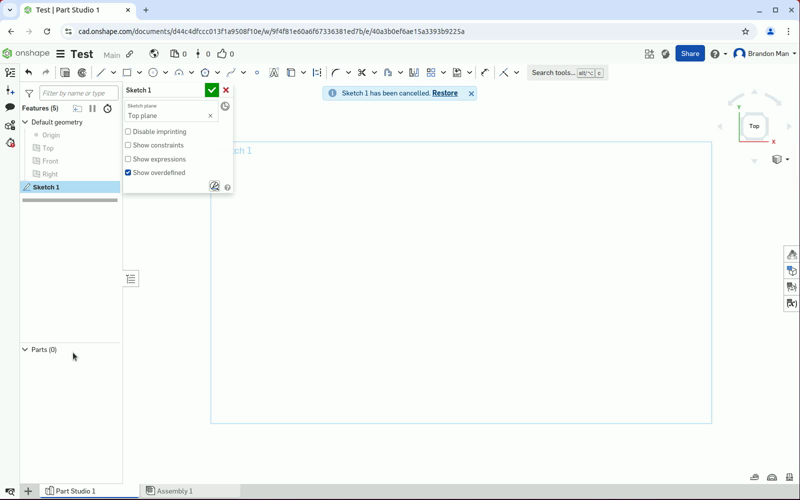
key(c)
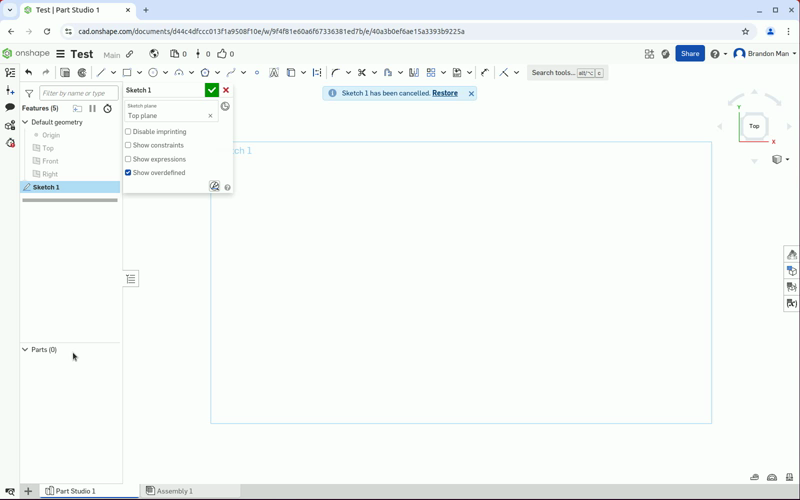
key_down(shift)
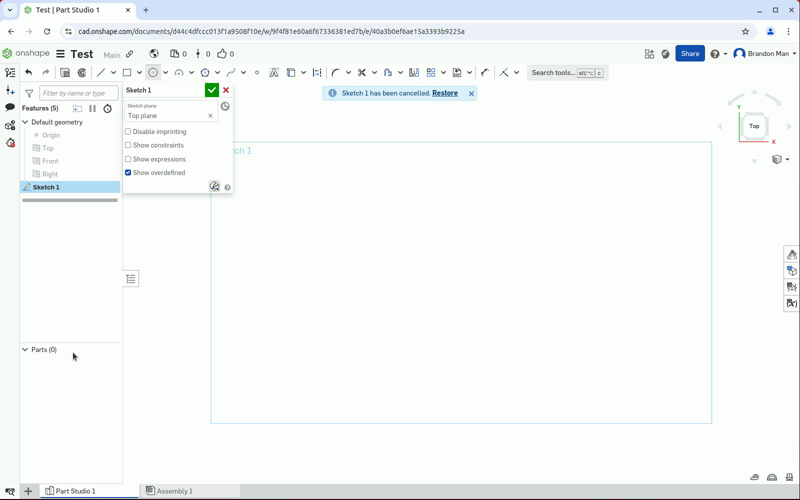
mouse_move(461, 282)
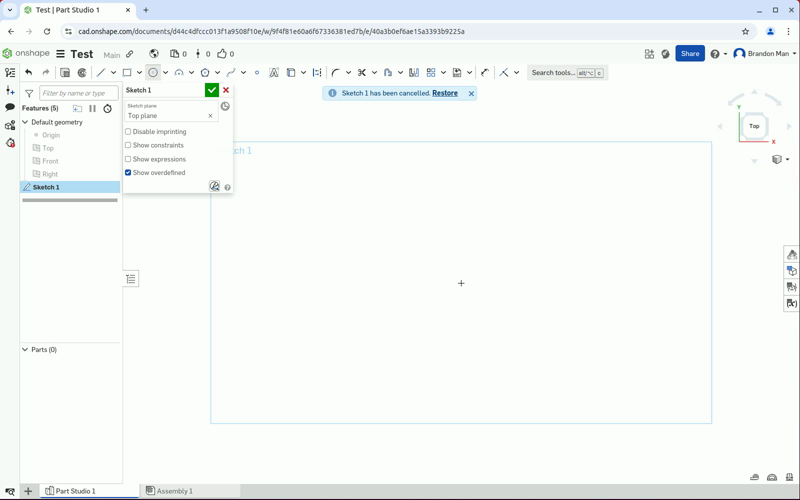
click(461, 282)
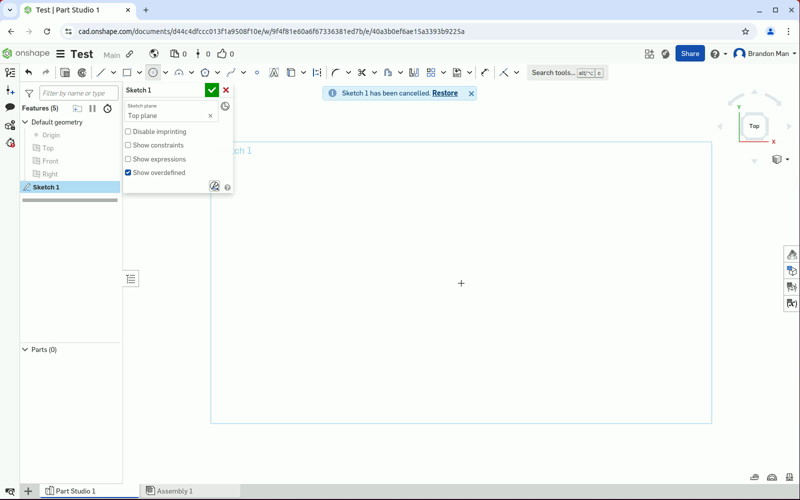
key_up(shift)
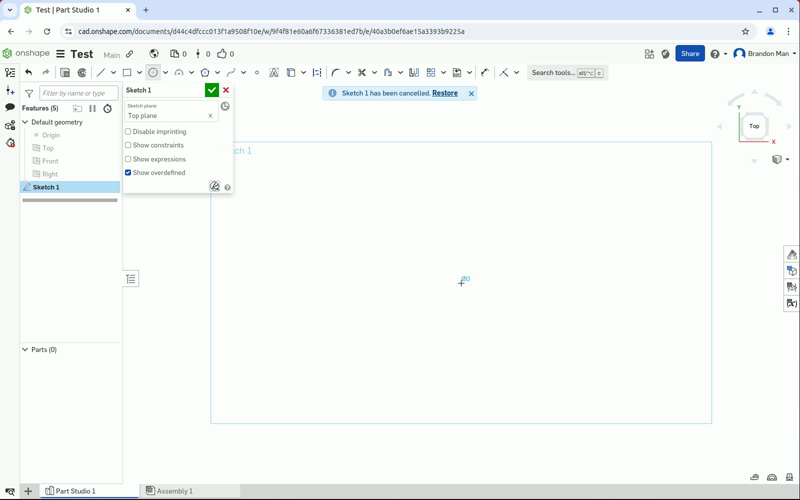
mouse_move(574, 282)
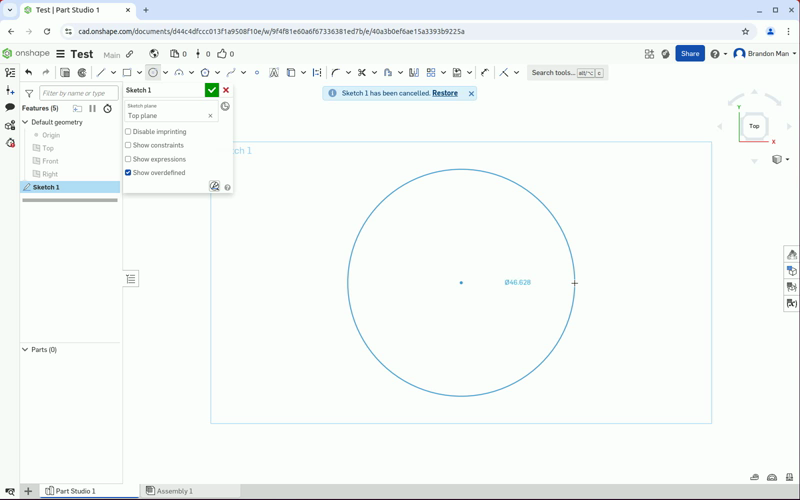
click(574, 282)
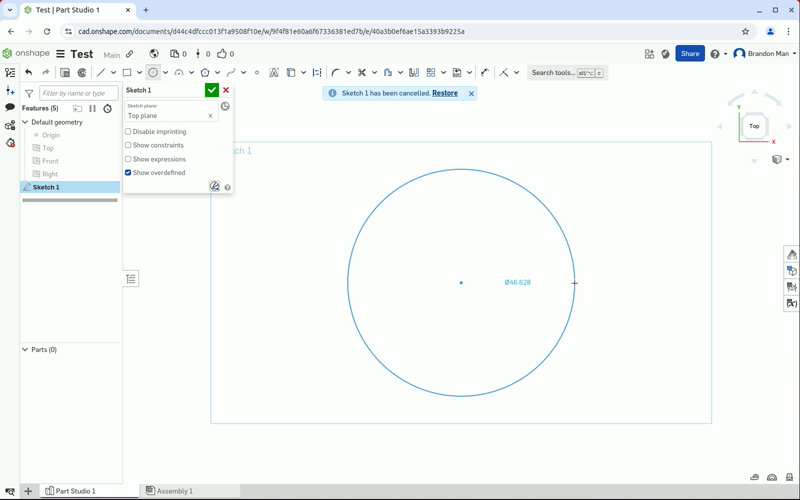
key(esc)
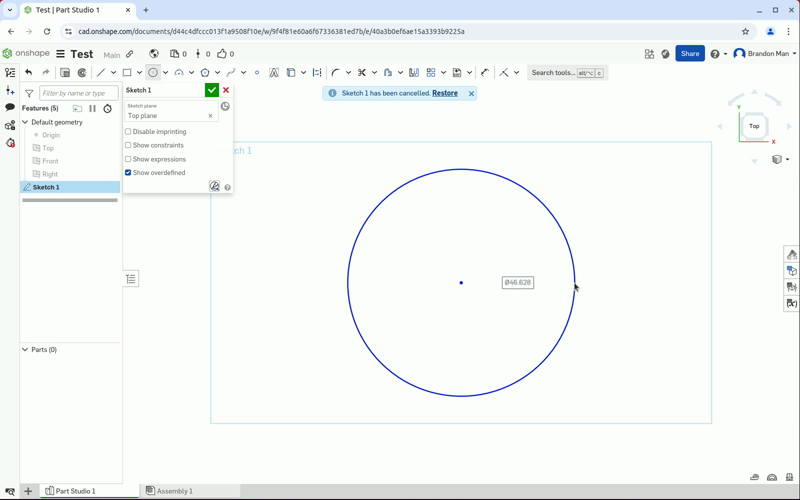
mouse_move(519, 344)
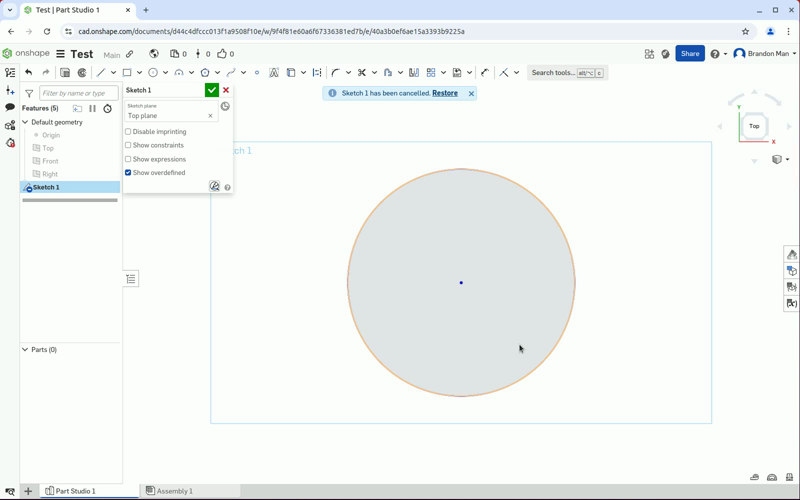
click(519, 344)
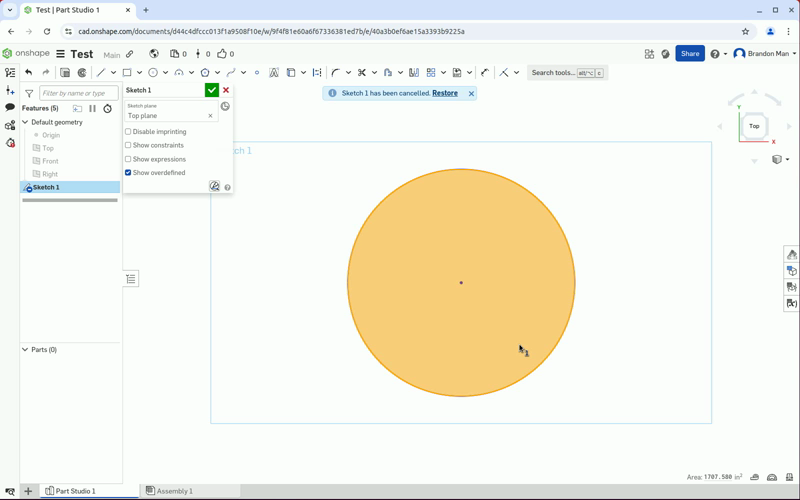
mouse_move(73, 352)
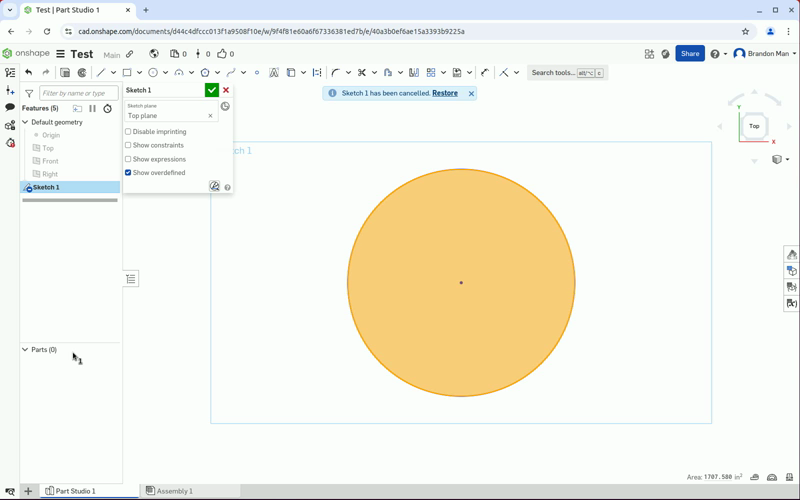
key(shift+y)
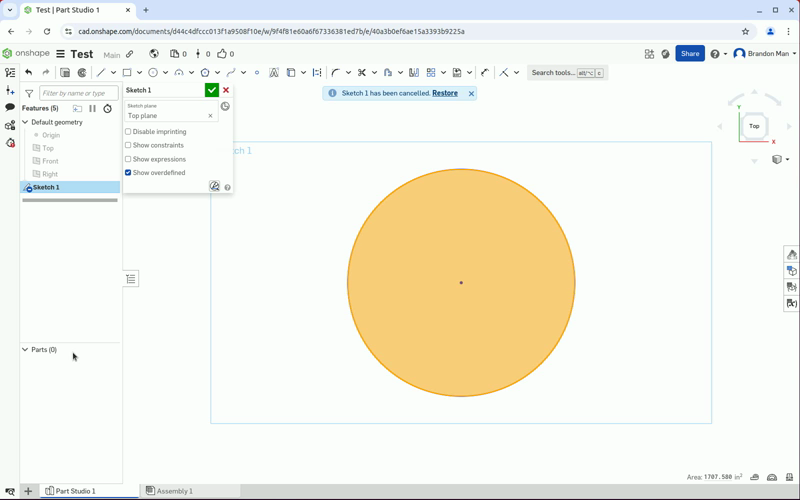
key(shift+e)
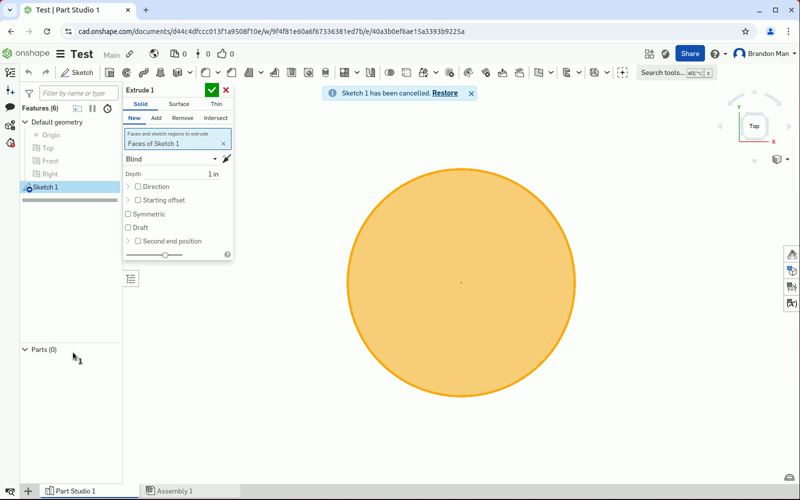
mouse_move(143, 106)
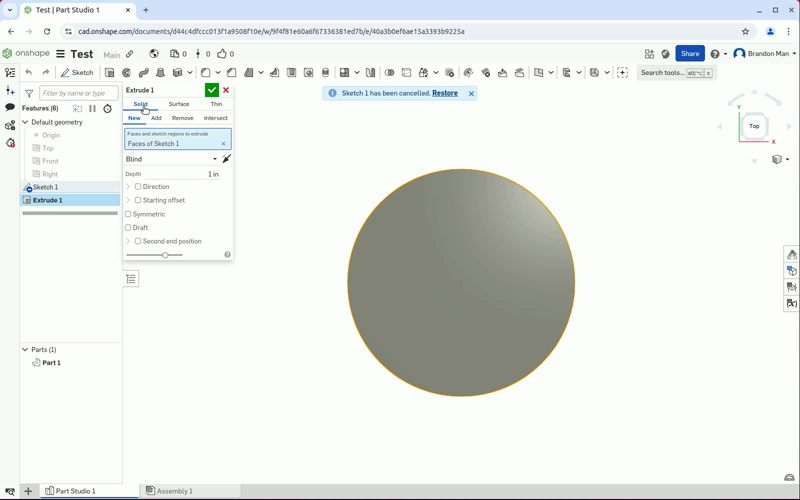
click(143, 106)
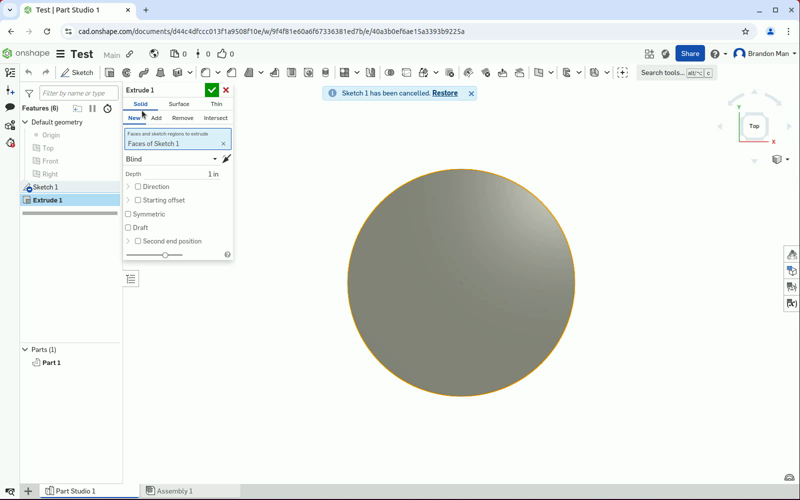
mouse_move(137, 120)
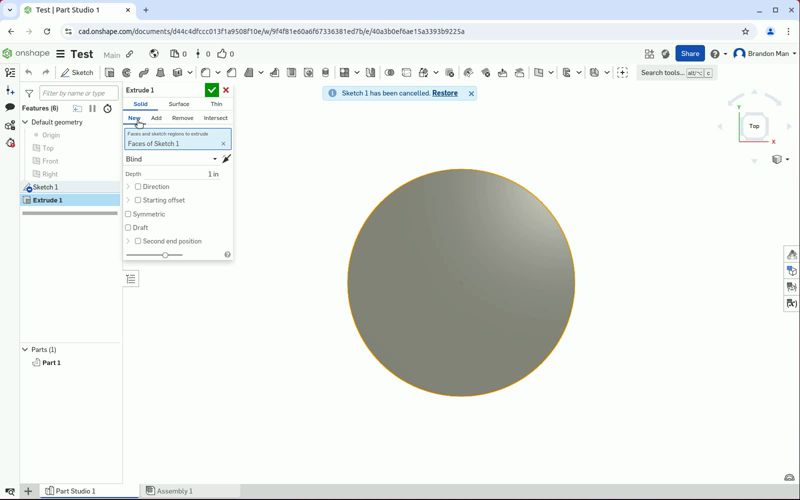
click(137, 120)
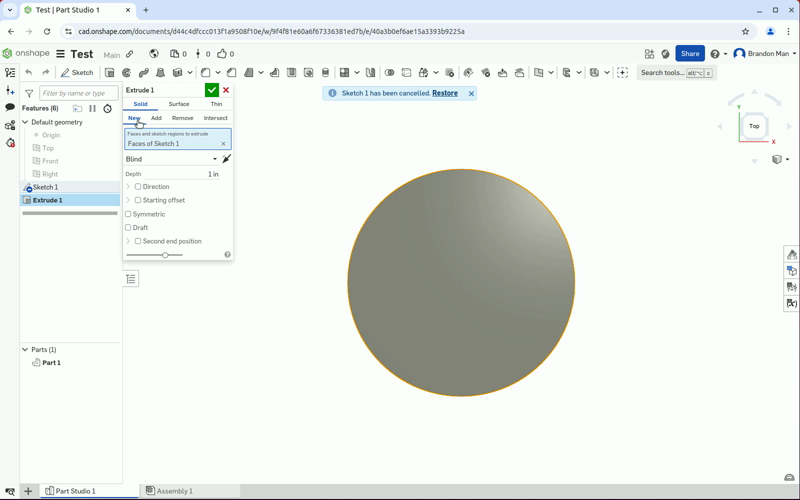
key(tab, 4)
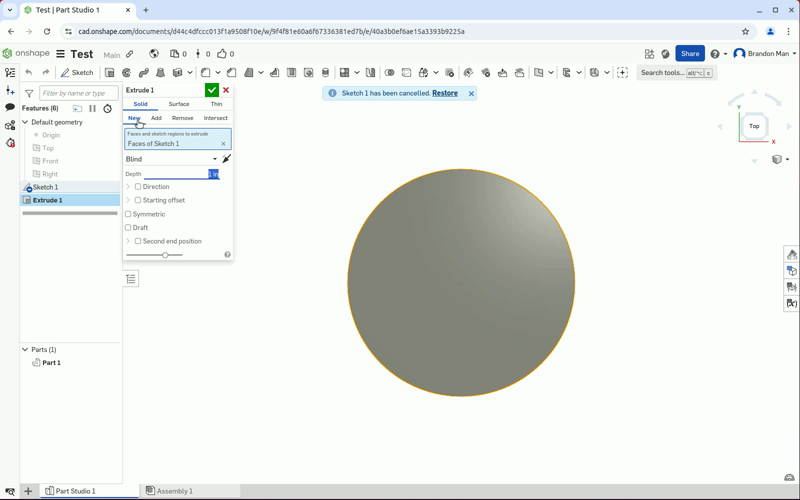
text(3.37)
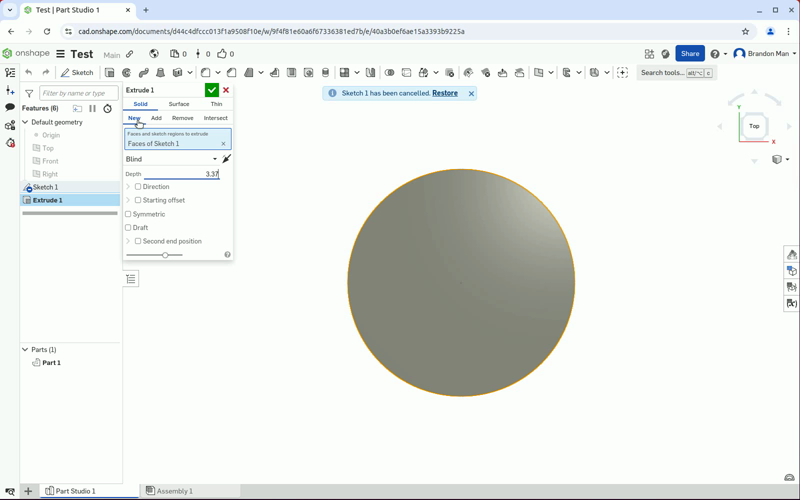
key(enter)
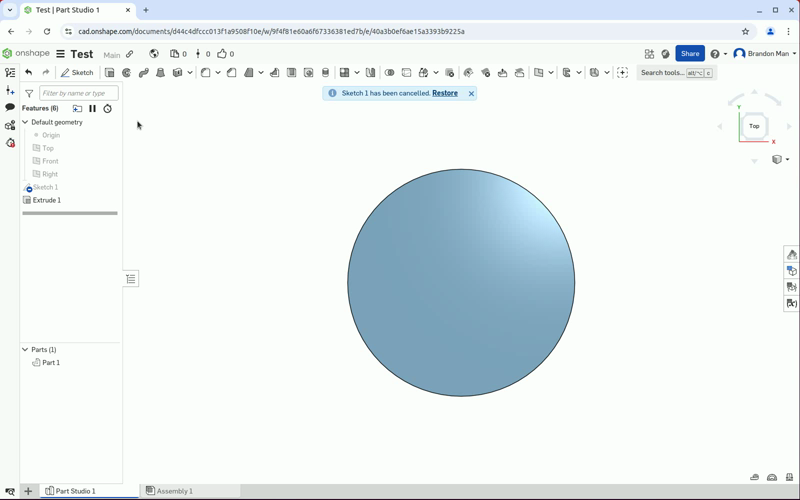
key(shift+h)
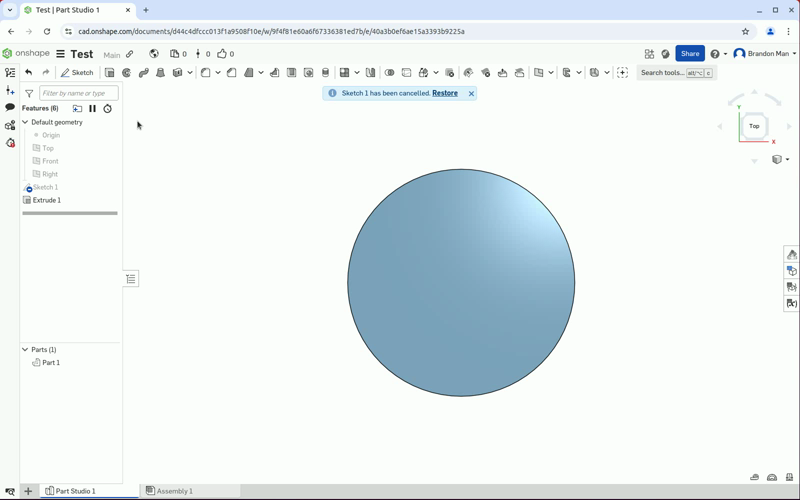
key(shift+h)
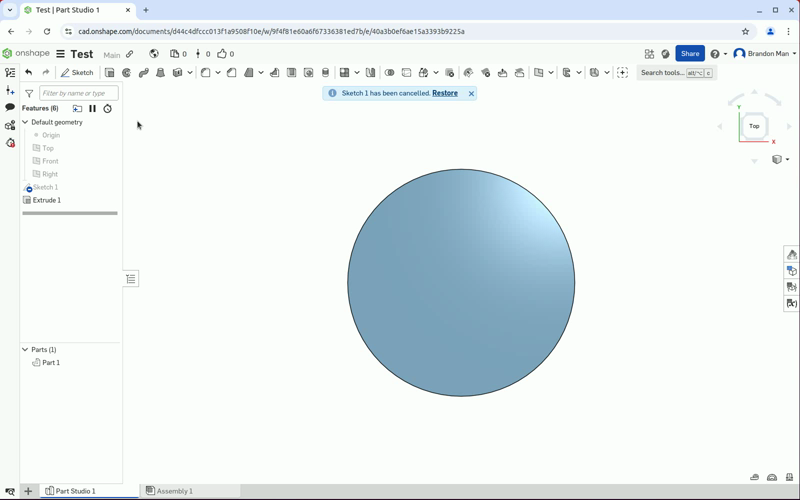
mouse_move(73, 189)
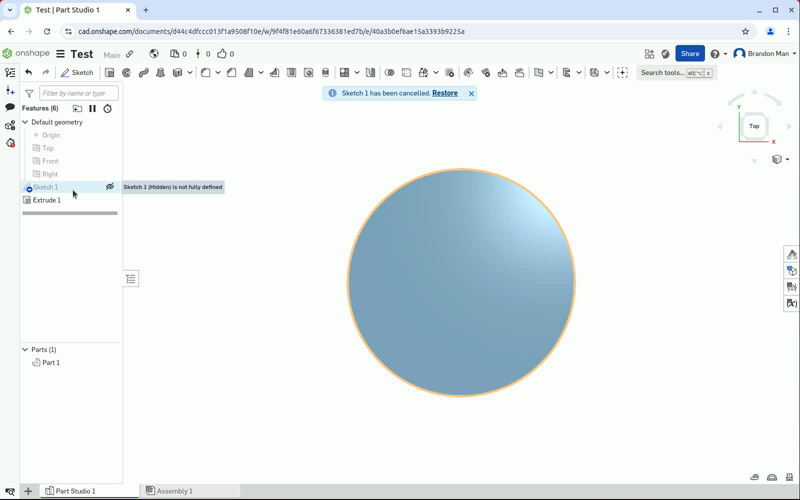
click(73, 189)
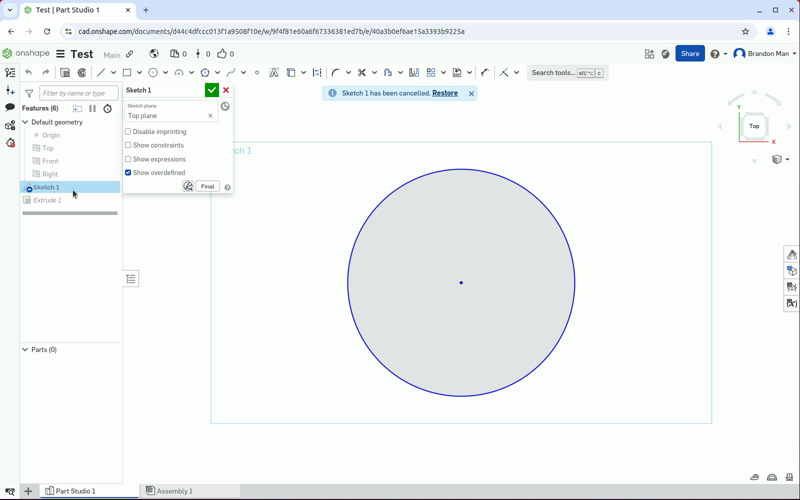
mouse_move(229, 92)
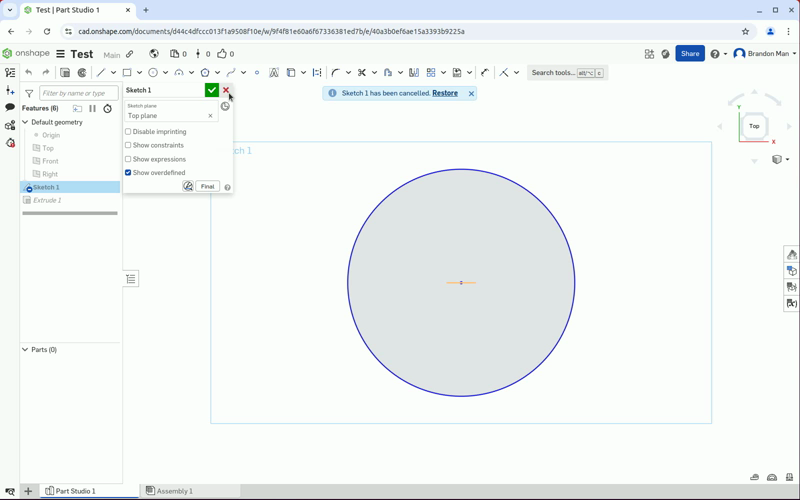
click(229, 92)
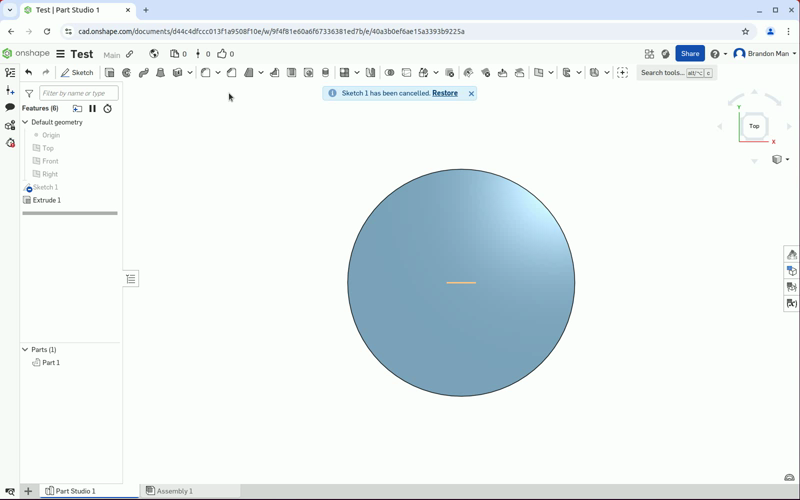
mouse_move(541, 75)
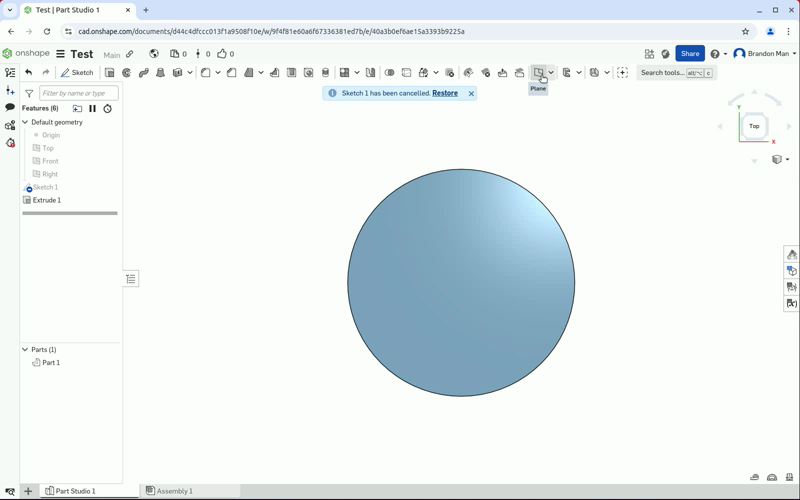
click(541, 75)
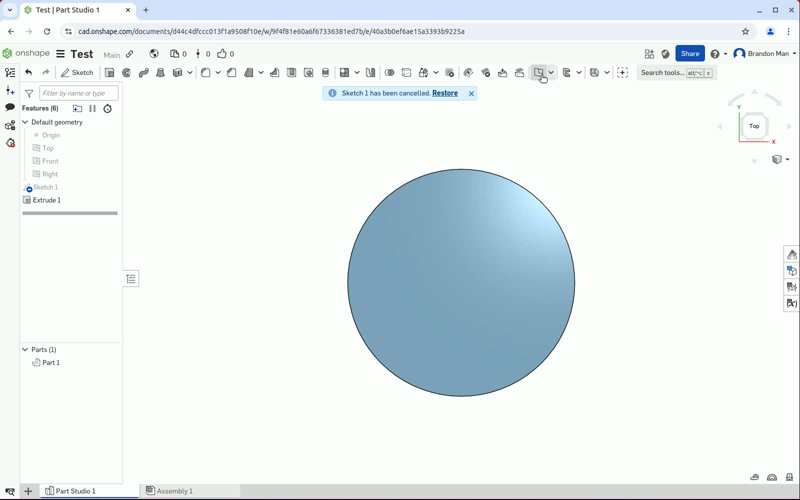
mouse_move(73, 150)
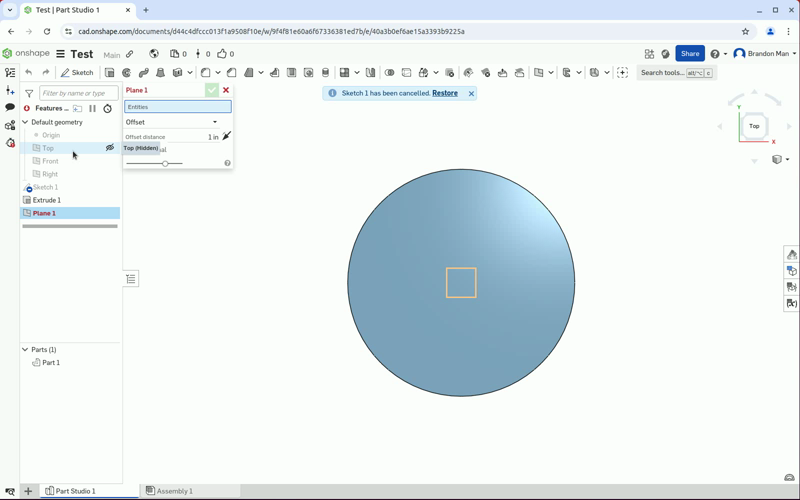
click(73, 150)
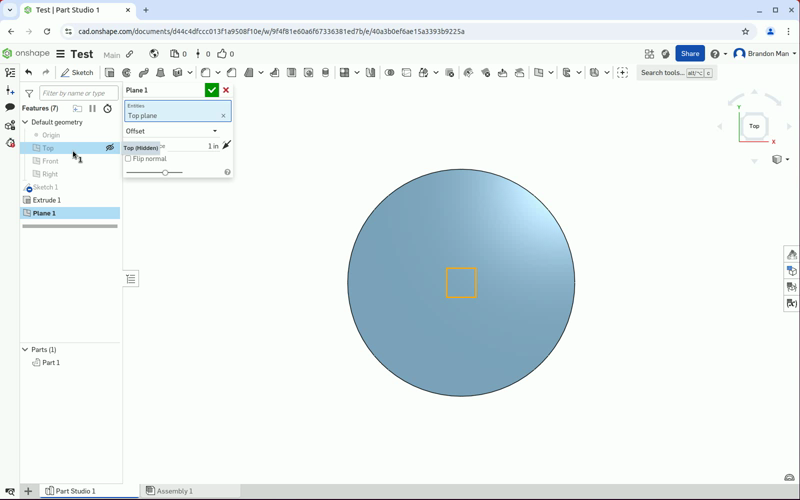
key(tab, 2)
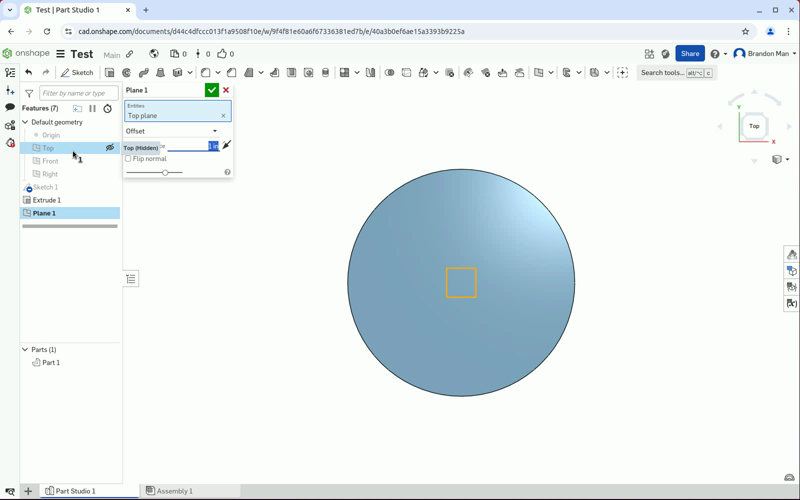
text(3.358)
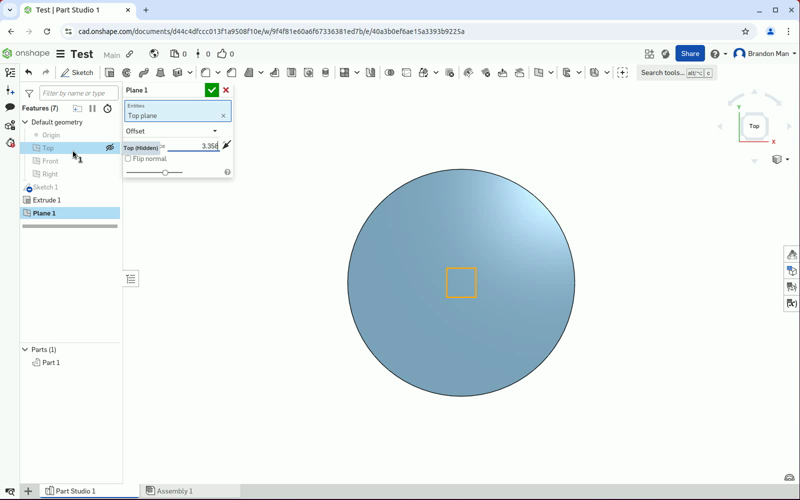
key(enter, 2)
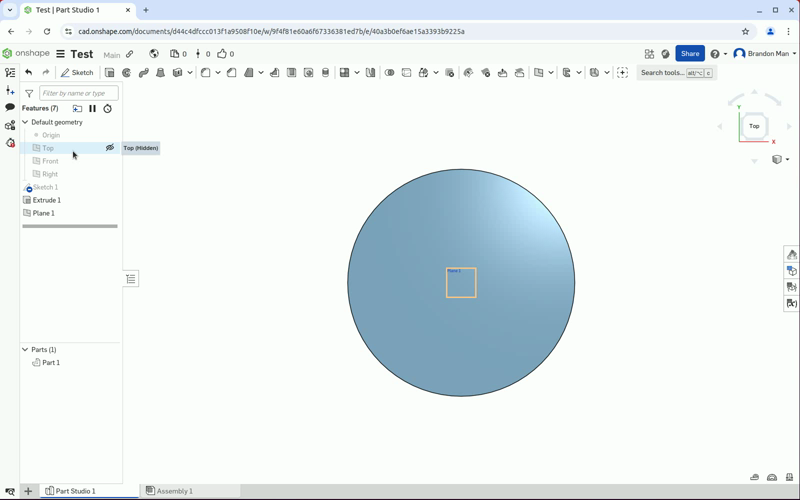
key(shift+s)
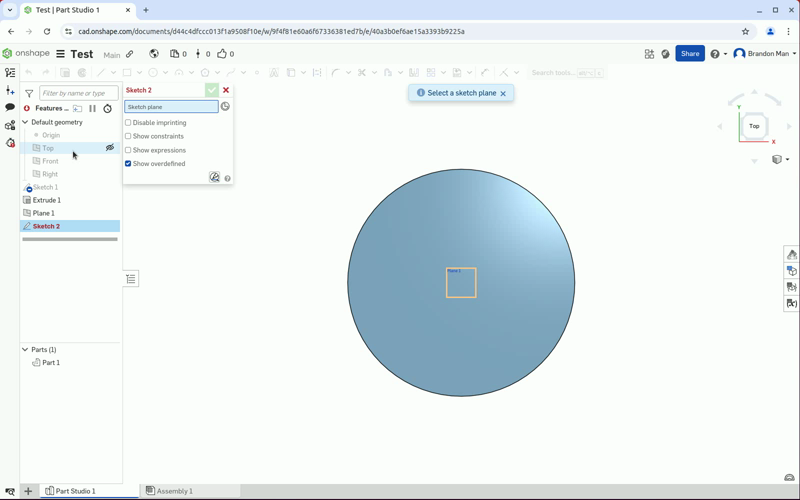
mouse_move(73, 215)
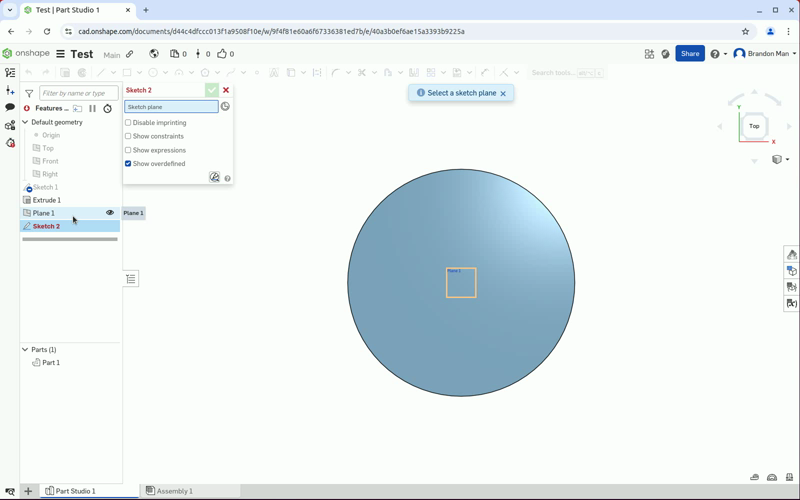
click(73, 215)
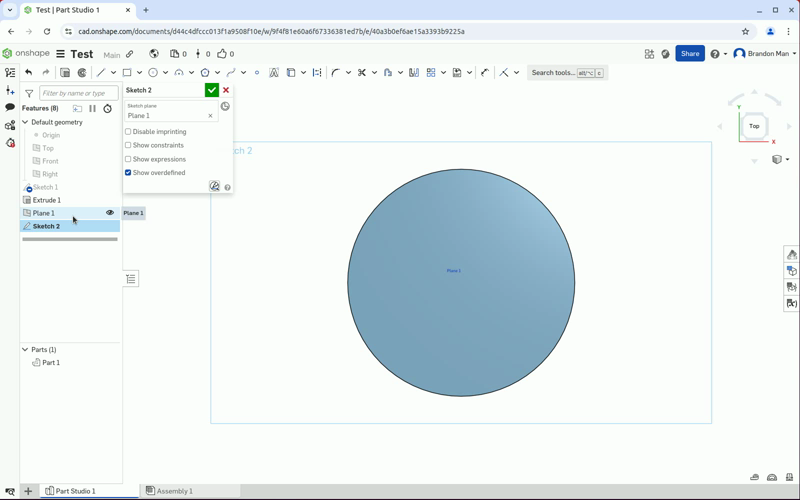
mouse_move(73, 352)
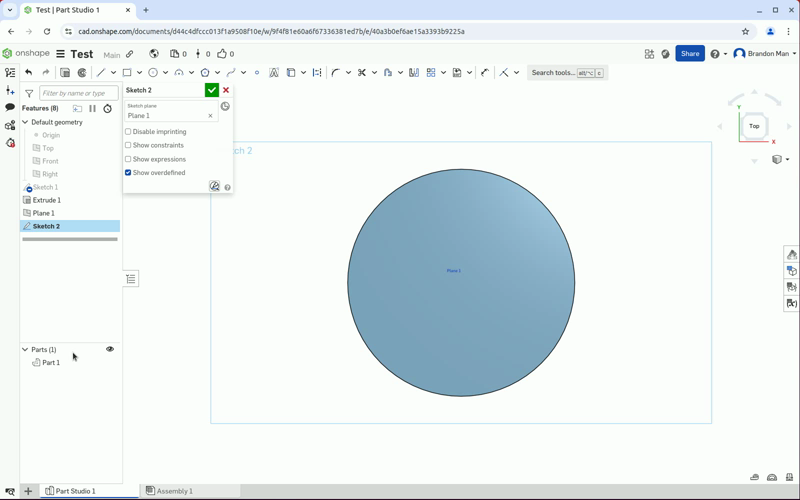
key(y)
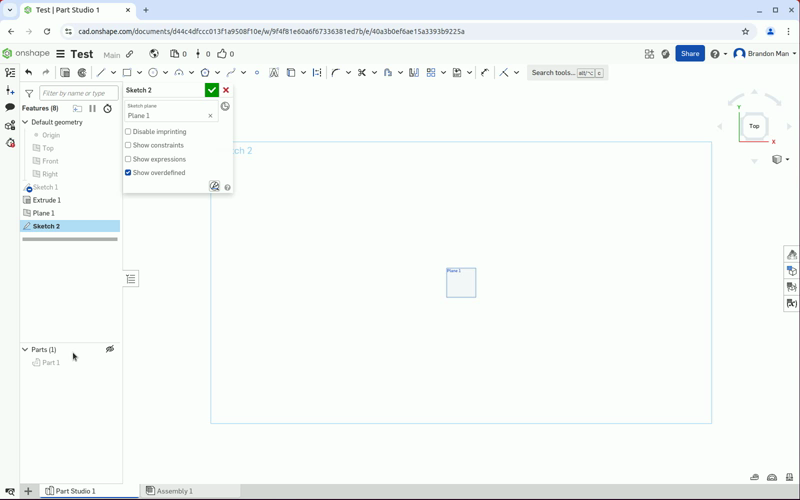
key(l)
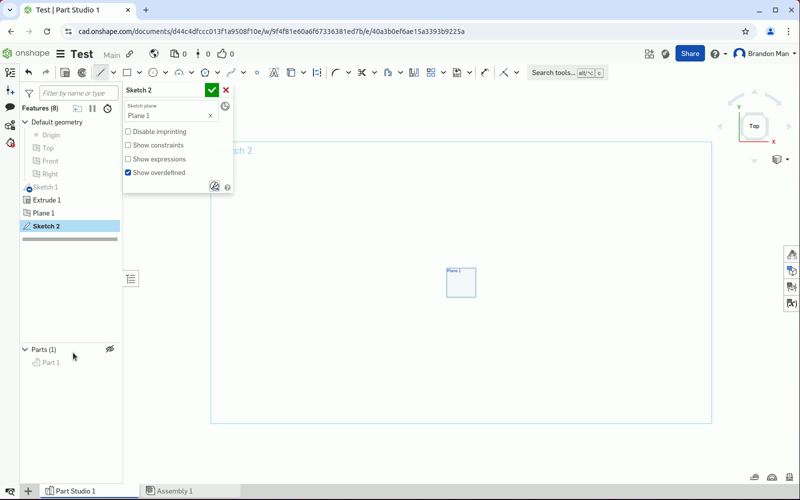
key_down(shift)
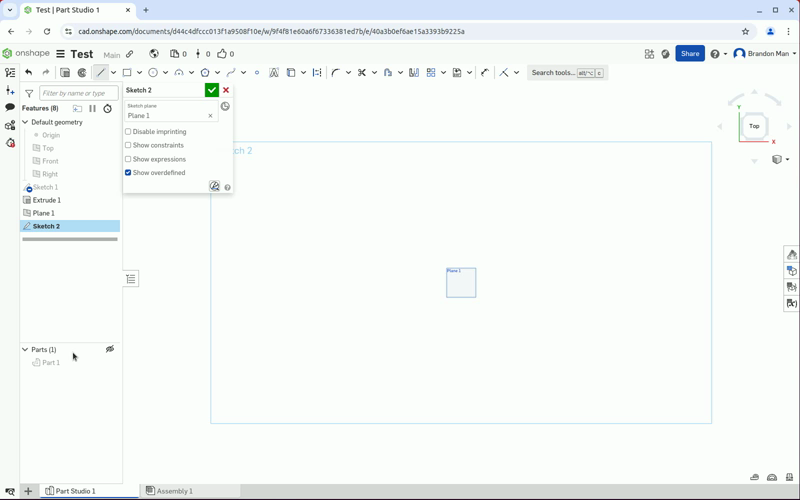
mouse_move(399, 264)
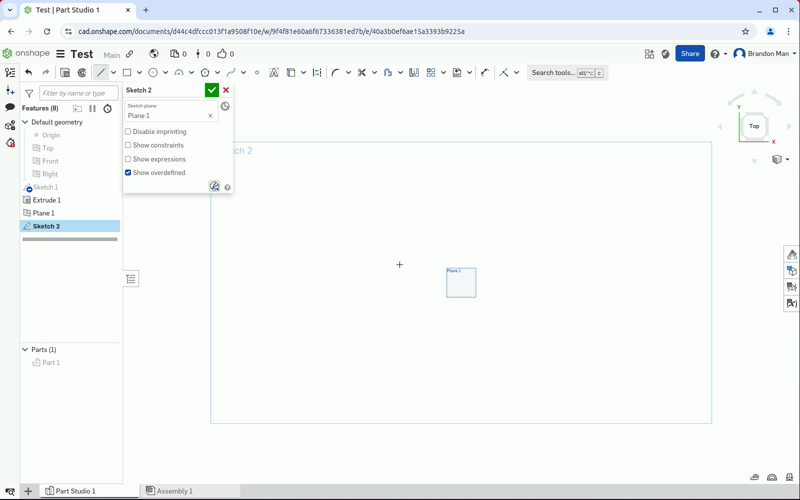
click(399, 264)
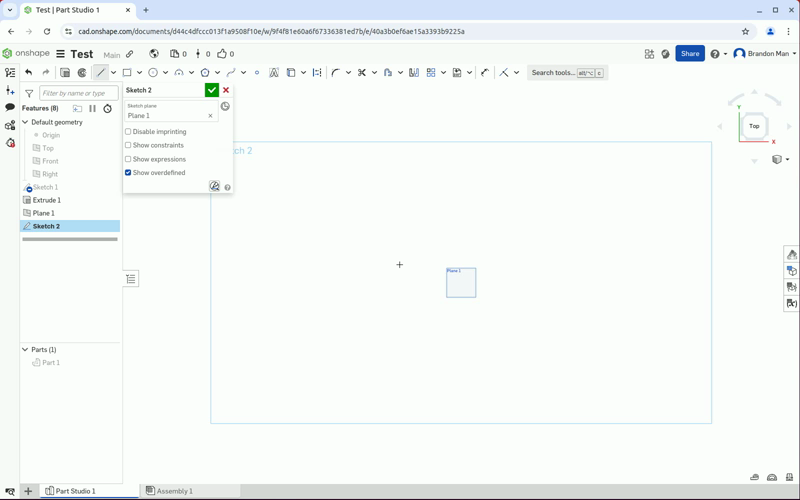
key_up(shift)
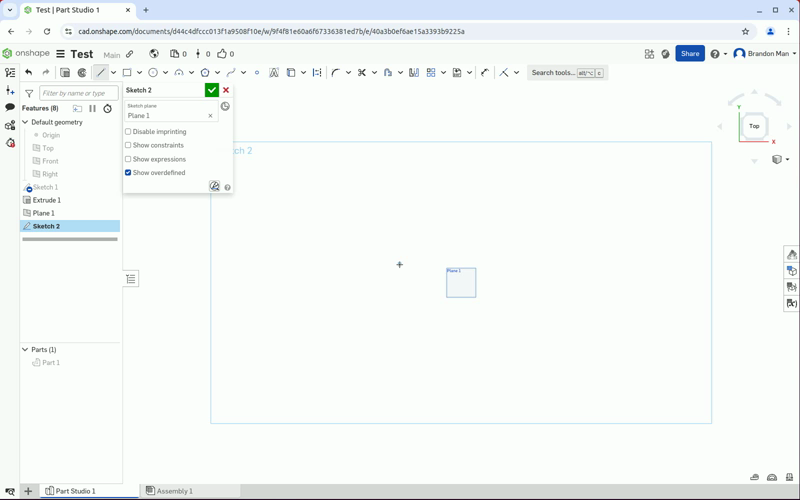
key_down(shift)
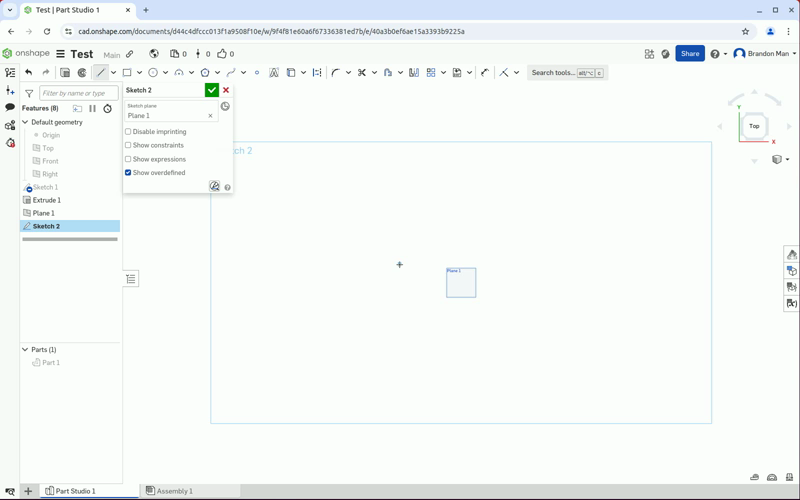
mouse_move(522, 264)
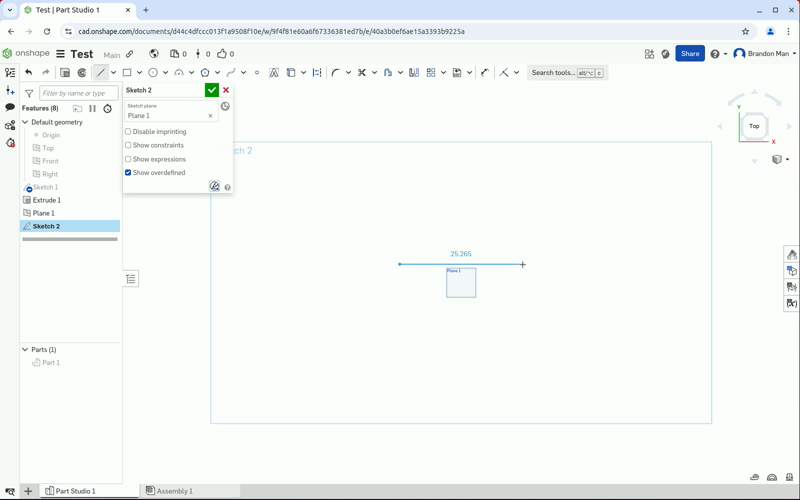
click(522, 264)
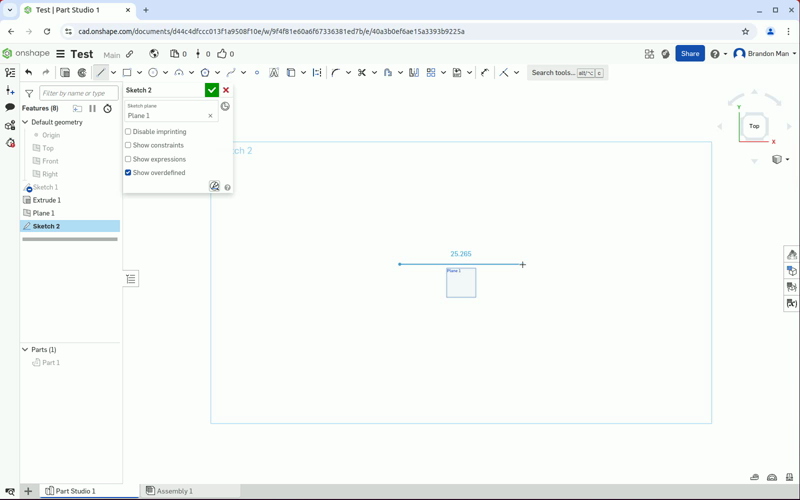
key_up(shift)
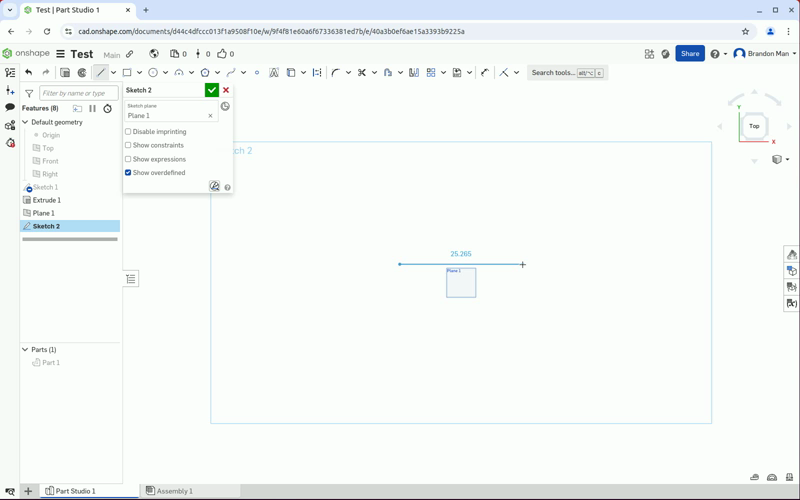
key_down(shift)
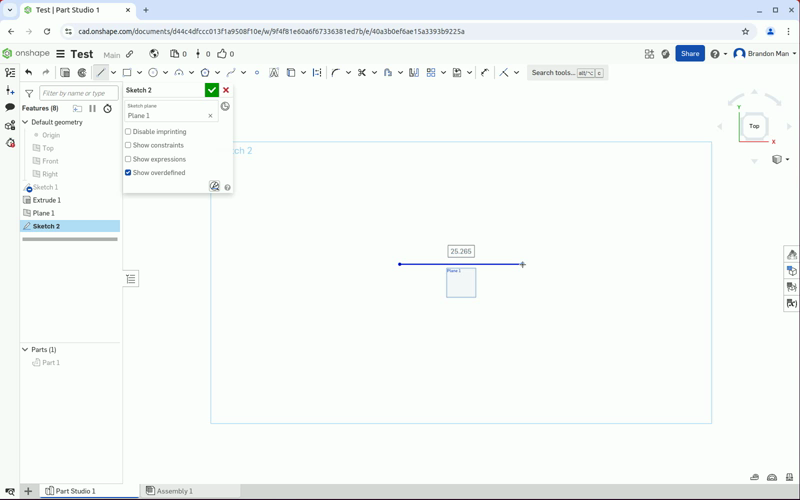
mouse_move(552, 264)
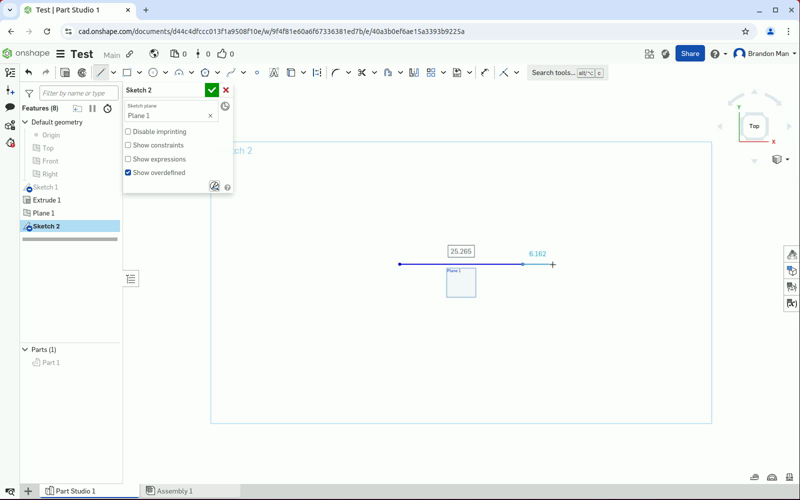
mouse_move(522, 207)
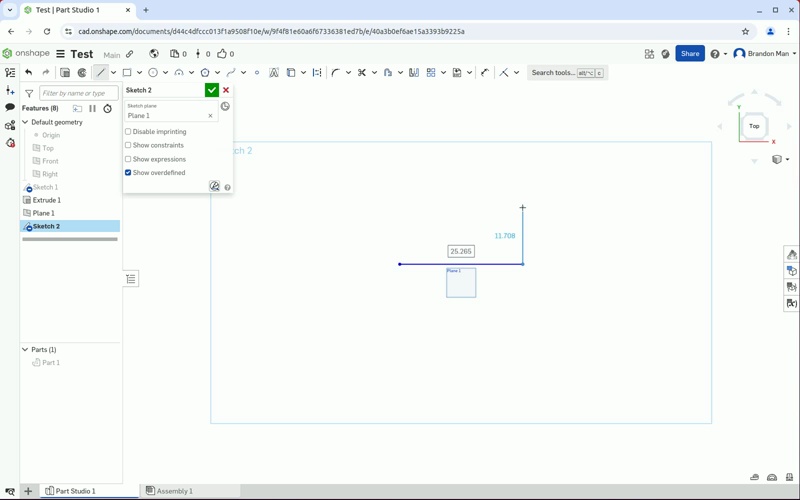
click(522, 207)
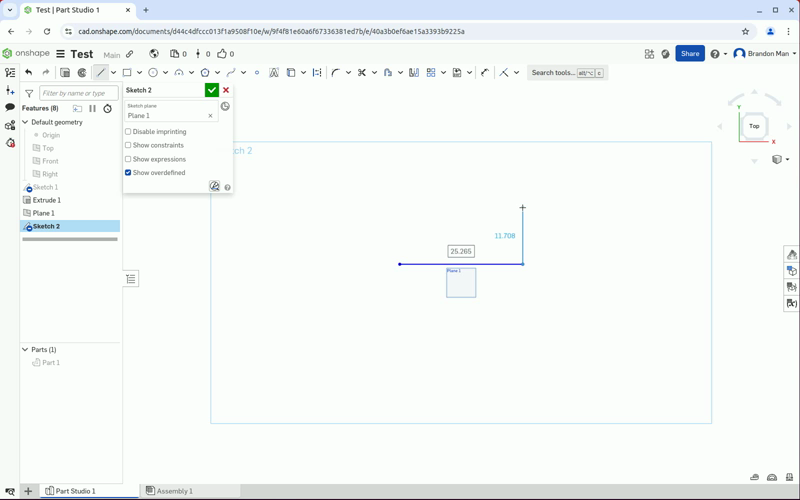
key_up(shift)
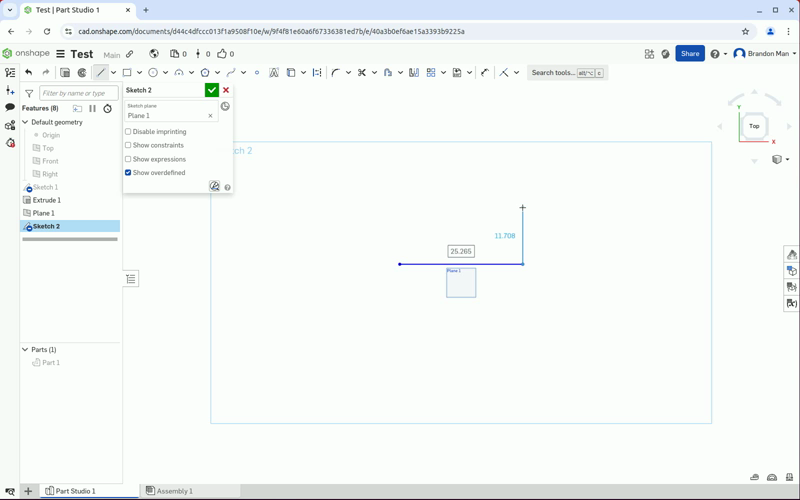
key_down(shift)
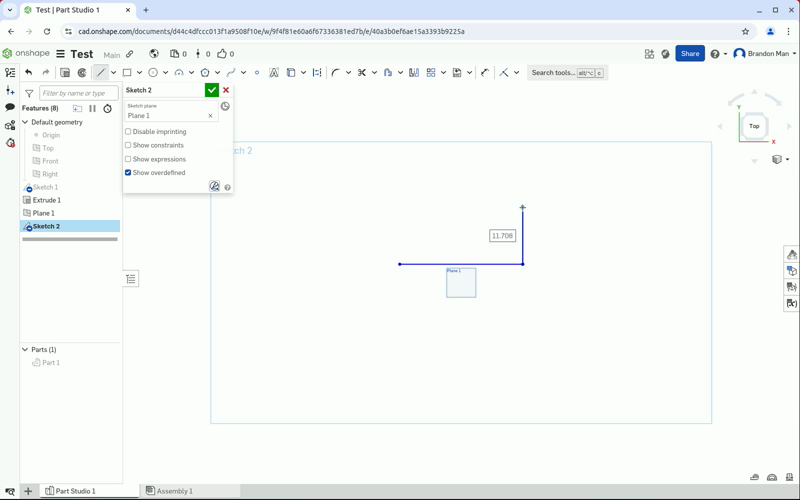
mouse_move(399, 207)
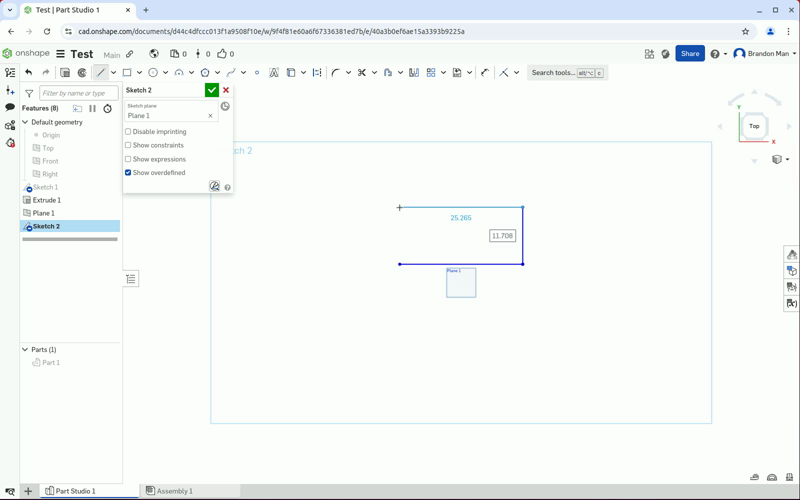
click(399, 207)
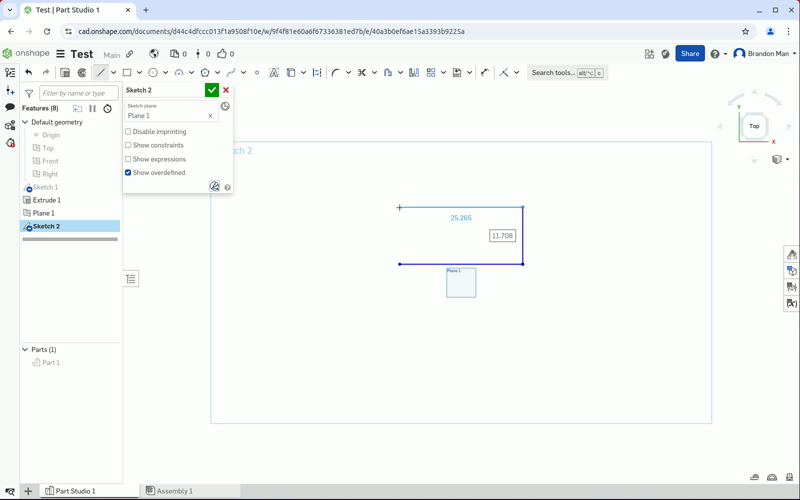
key_up(shift)
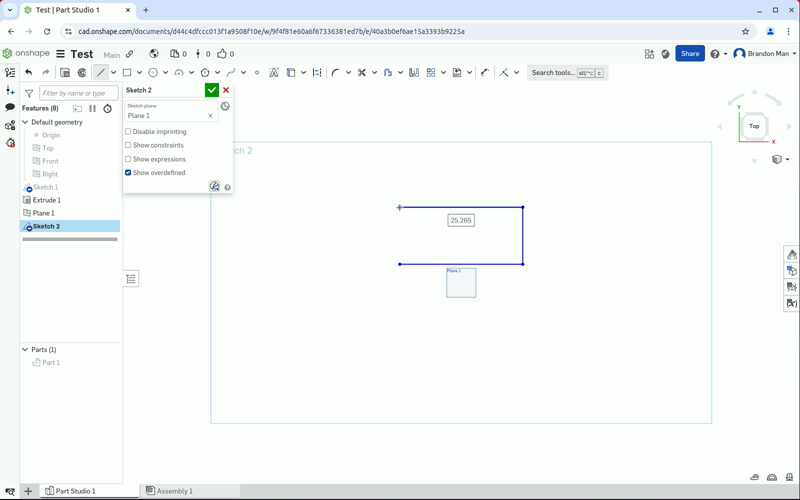
mouse_move(429, 207)
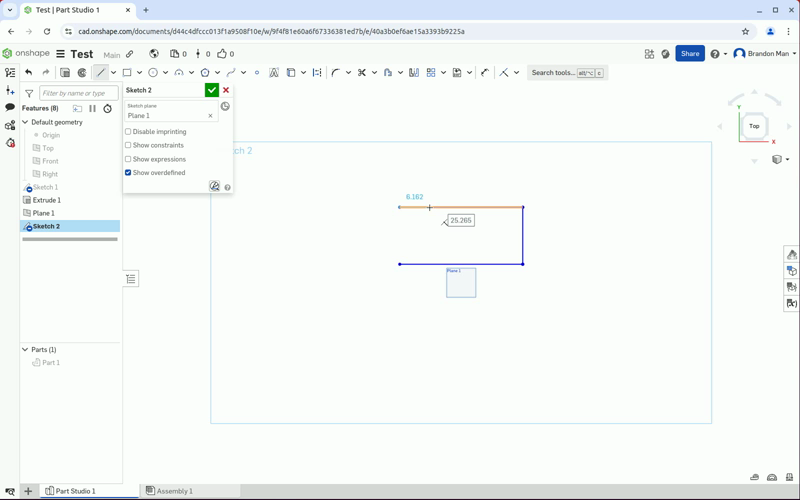
key_down(shift)
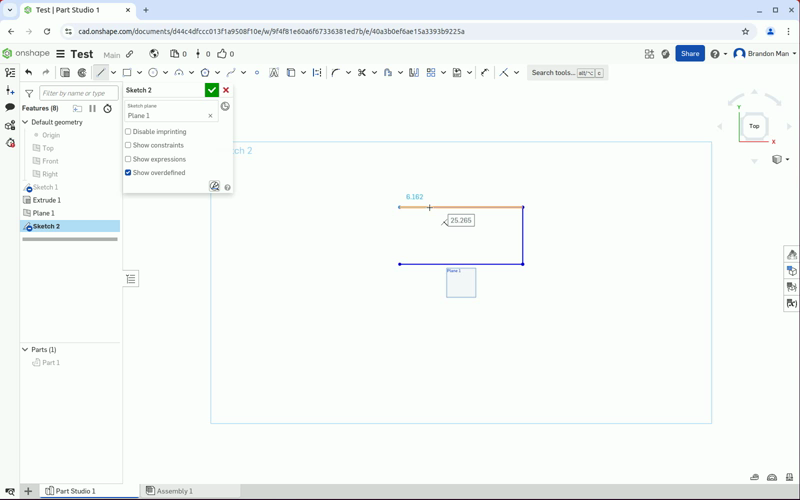
mouse_move(399, 264)
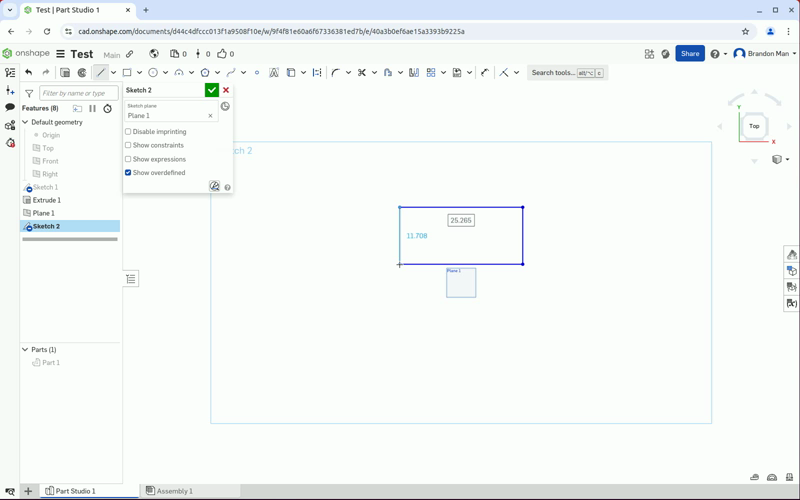
key_up(shift)
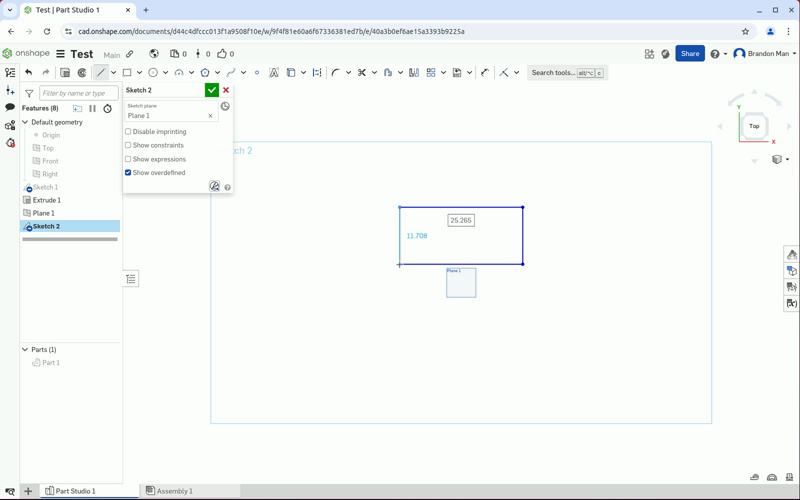
click(399, 264)
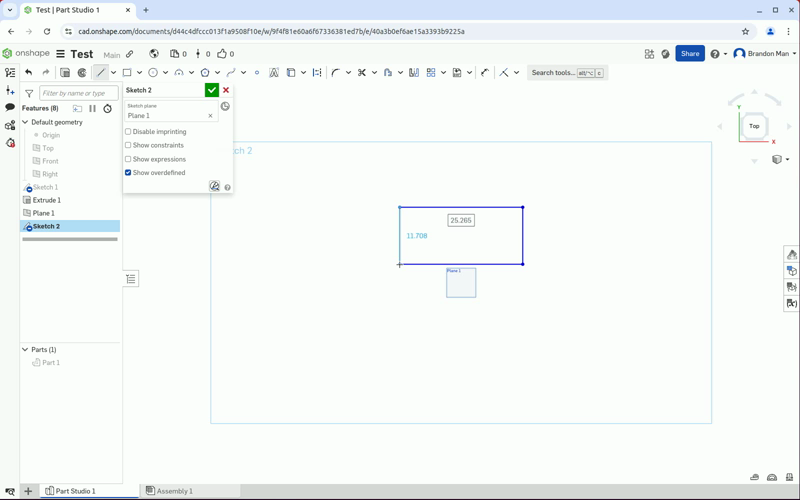
key(esc)
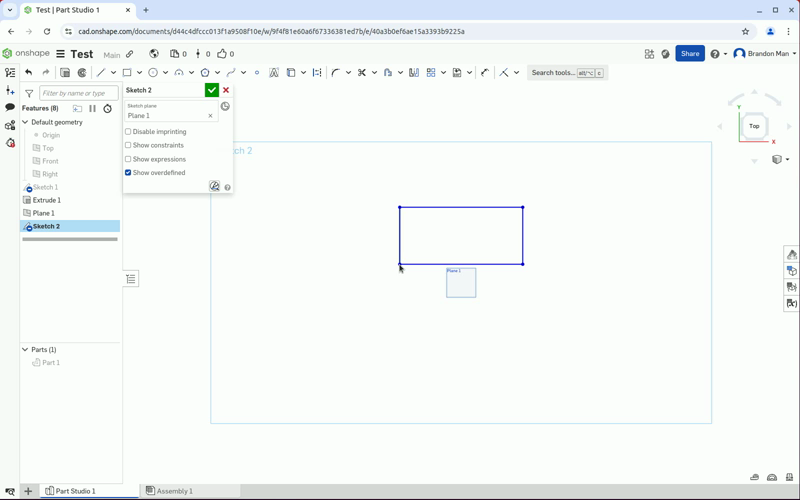
mouse_move(511, 224)
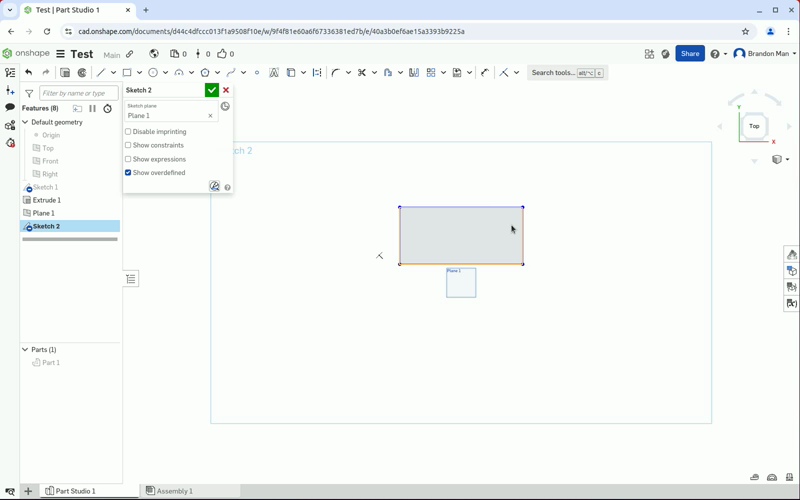
click(511, 224)
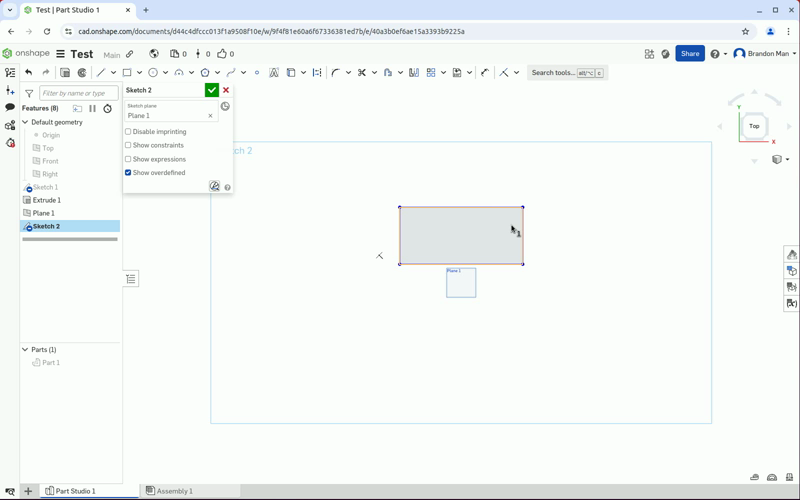
mouse_move(73, 352)
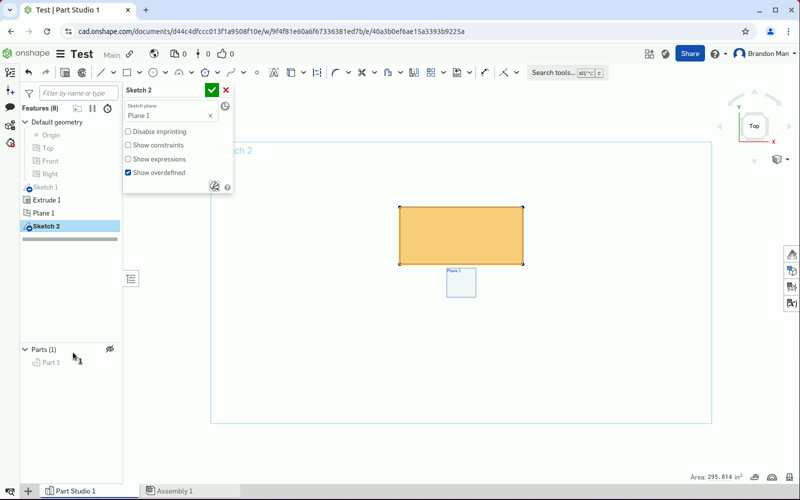
key(shift+y)
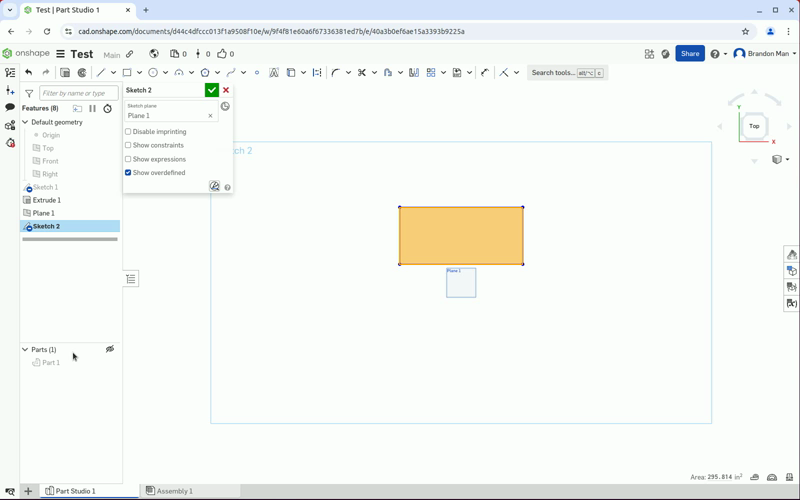
key(shift+e)
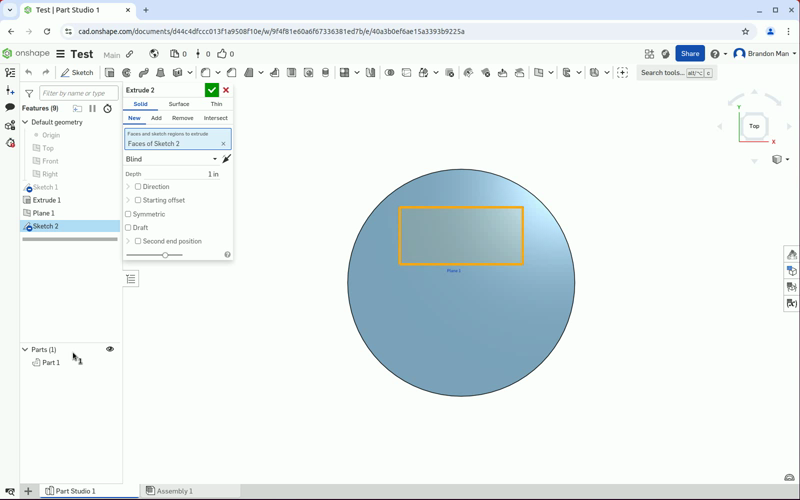
mouse_move(143, 106)
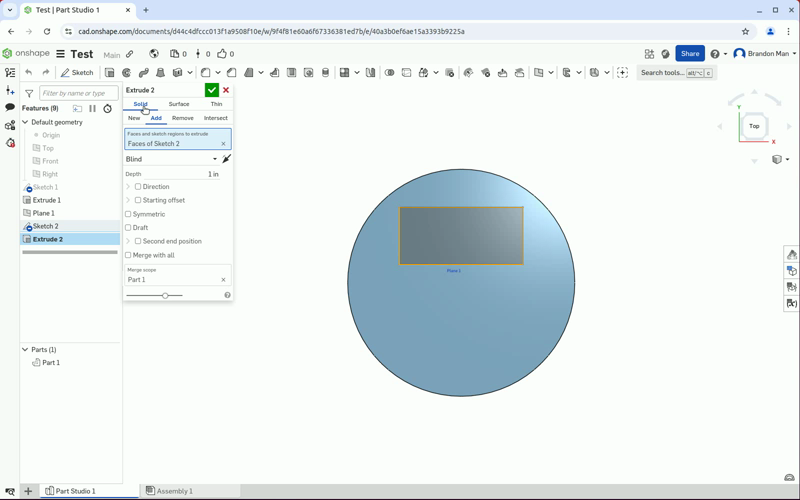
click(143, 106)
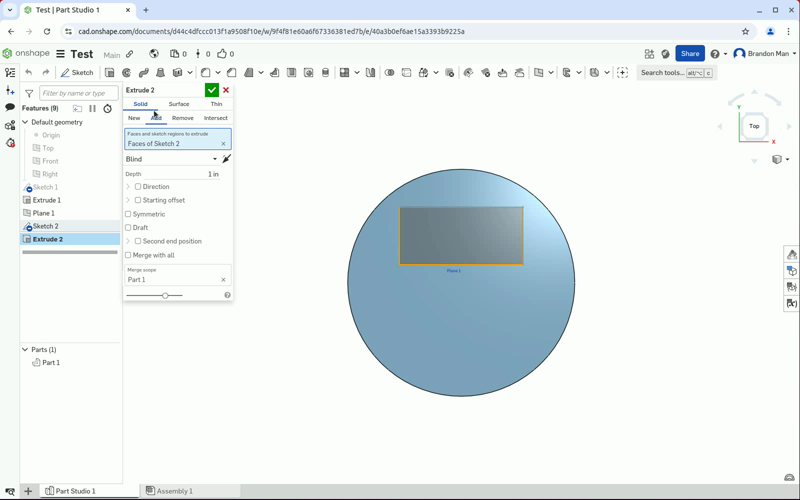
mouse_move(186, 120)
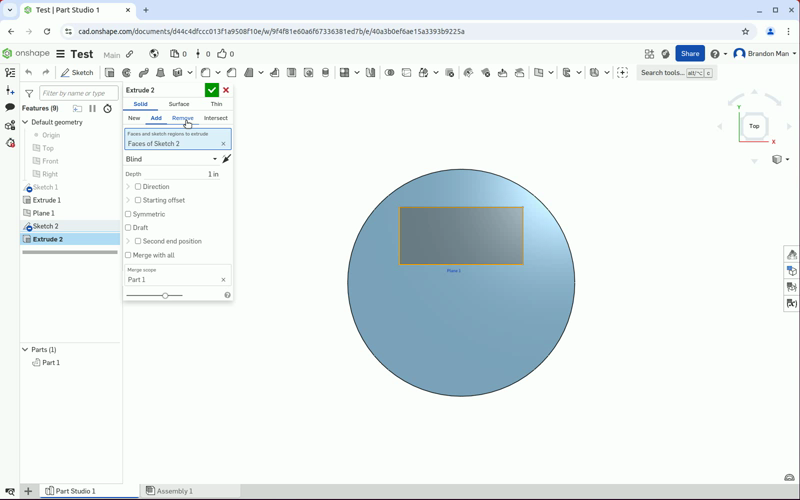
click(186, 120)
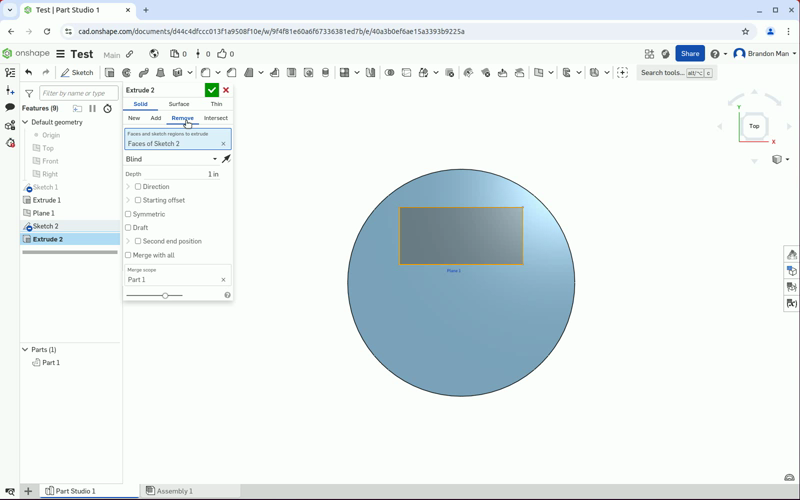
key(tab, 4)
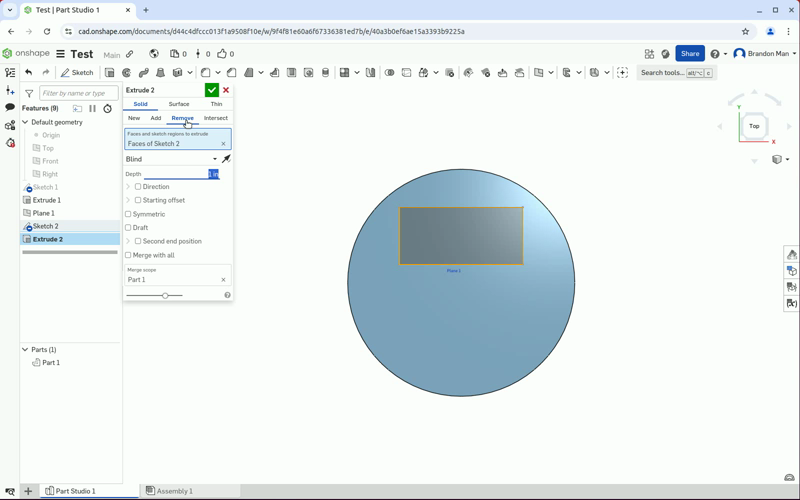
text(2.166)
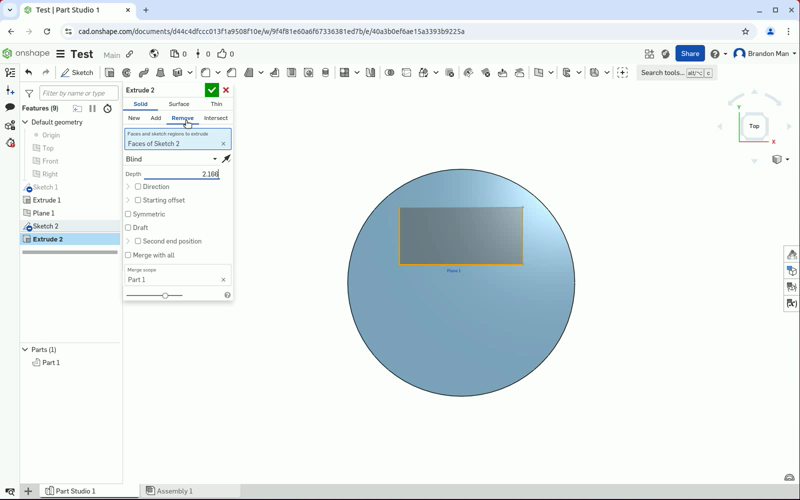
key(tab, 6)
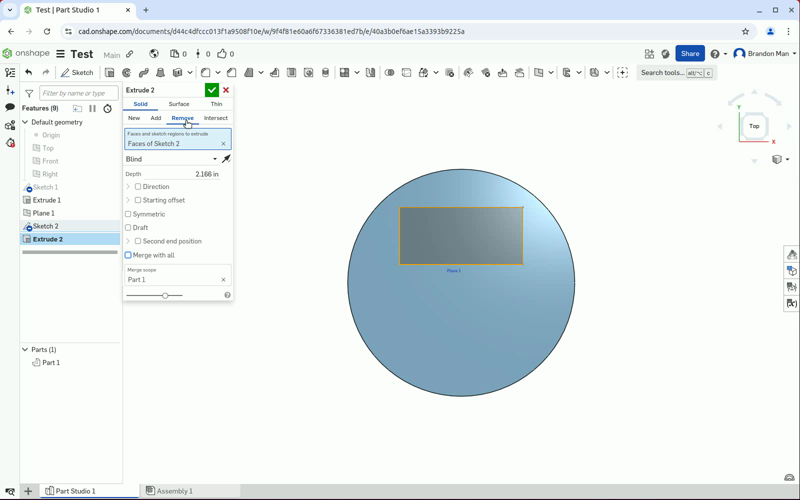
key(space)
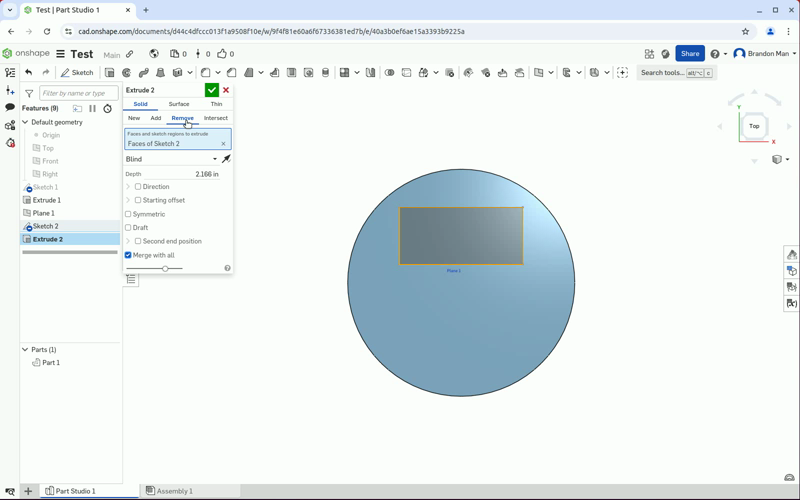
key(enter)
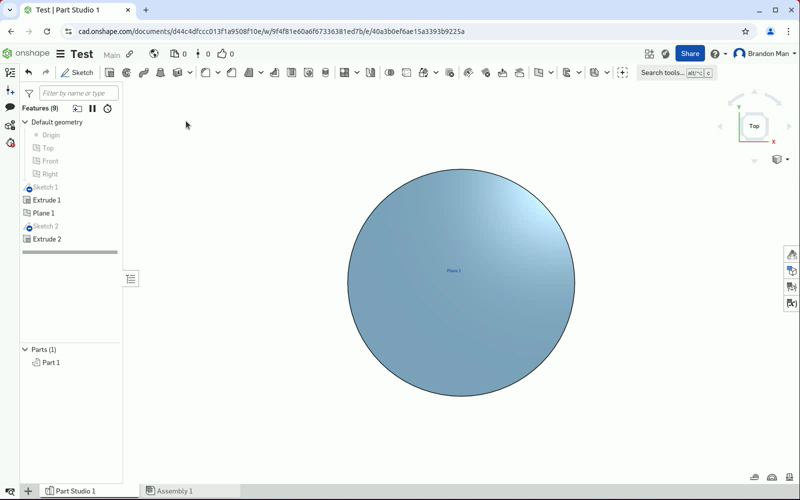
key(shift+h)
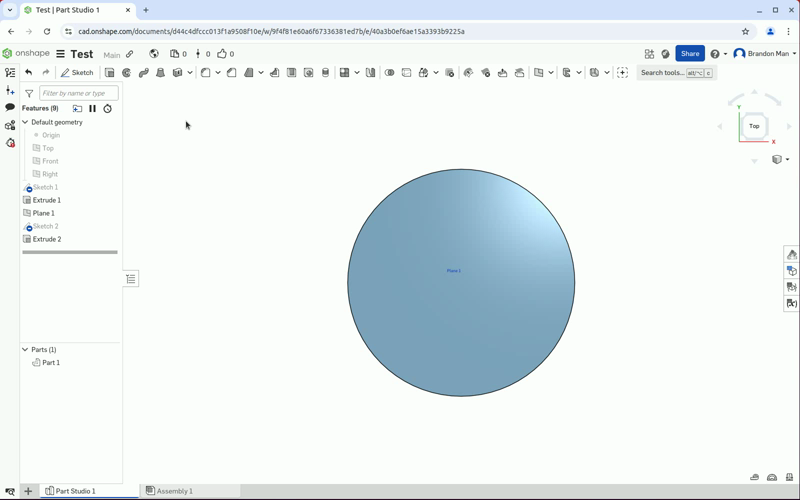
key(shift+h)
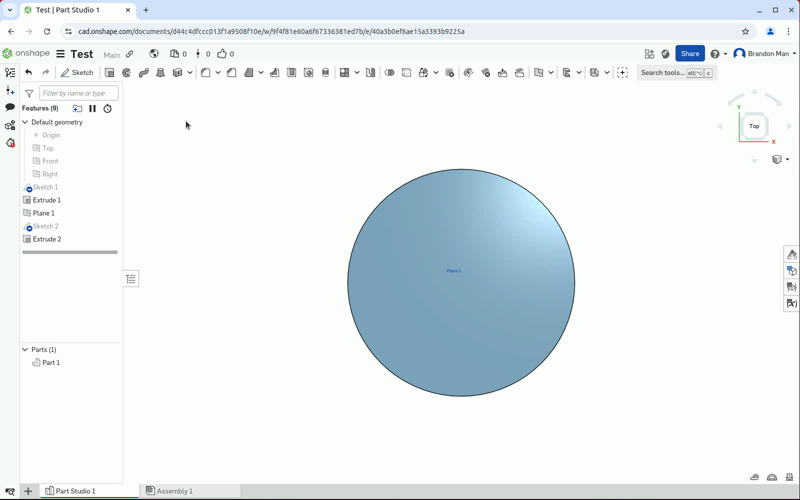
mouse_move(73, 189)
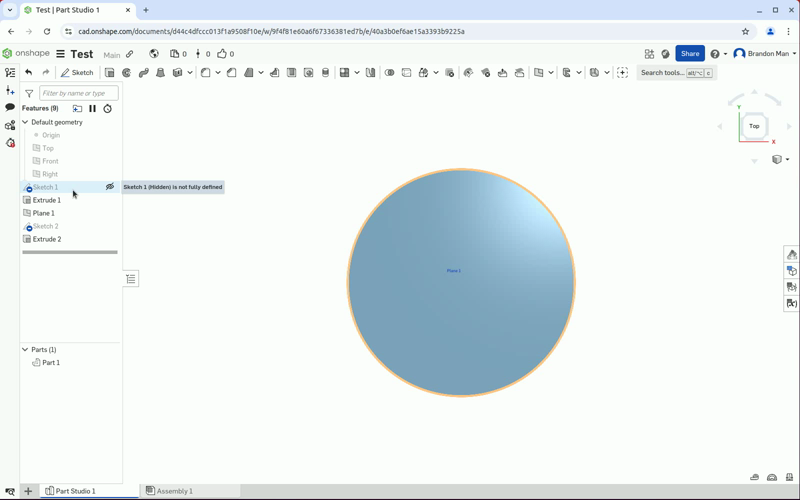
click(73, 189)
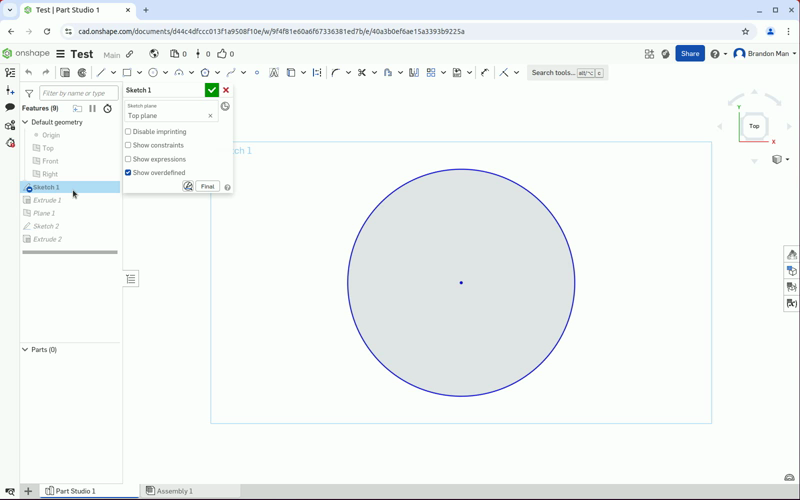
mouse_move(229, 92)
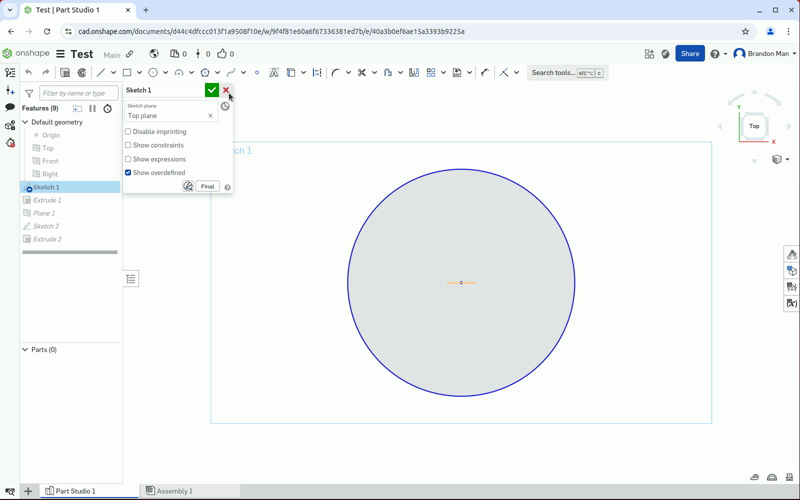
click(229, 92)
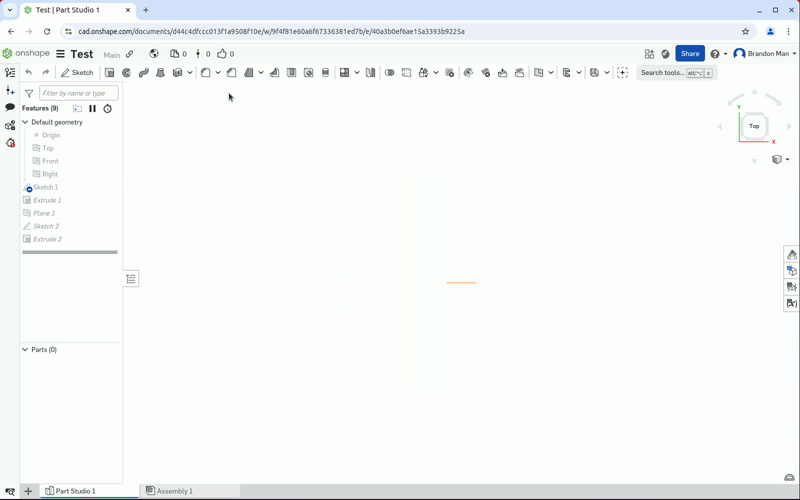
key(shift+s)
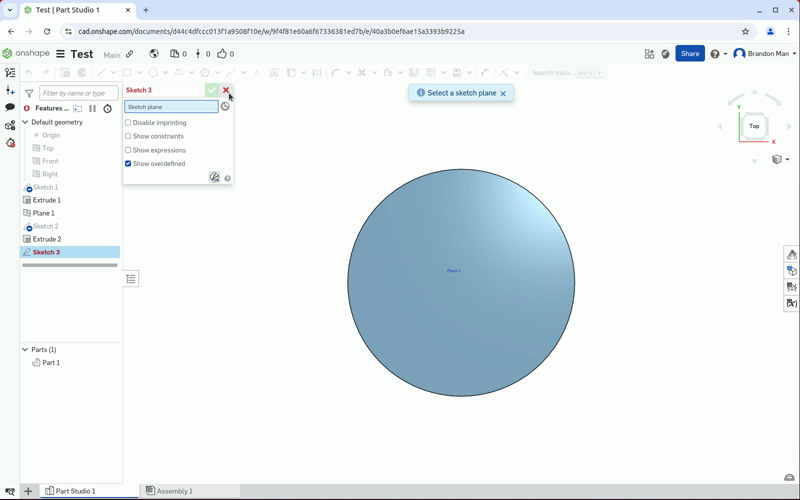
mouse_move(73, 215)
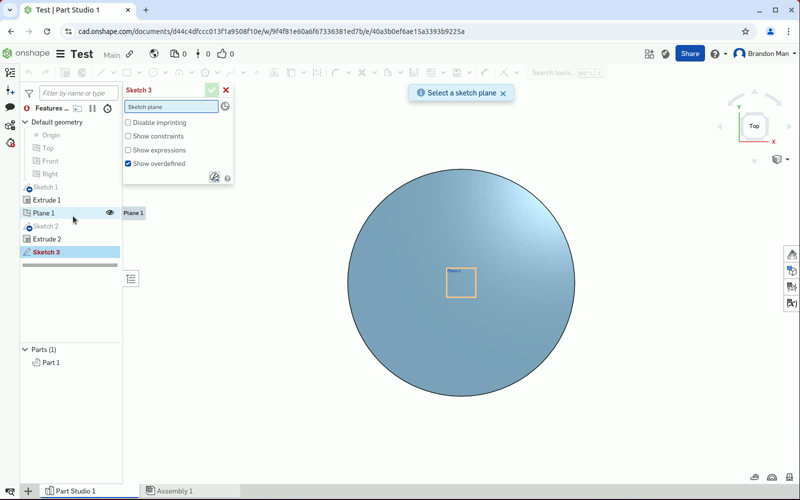
click(73, 215)
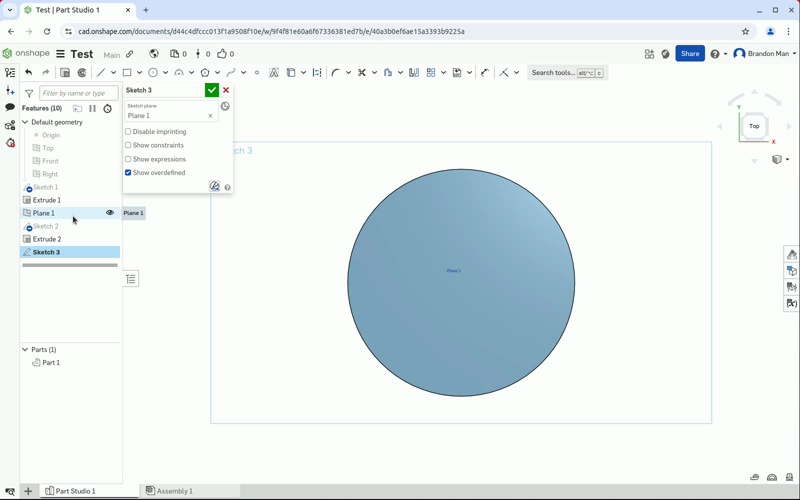
mouse_move(73, 352)
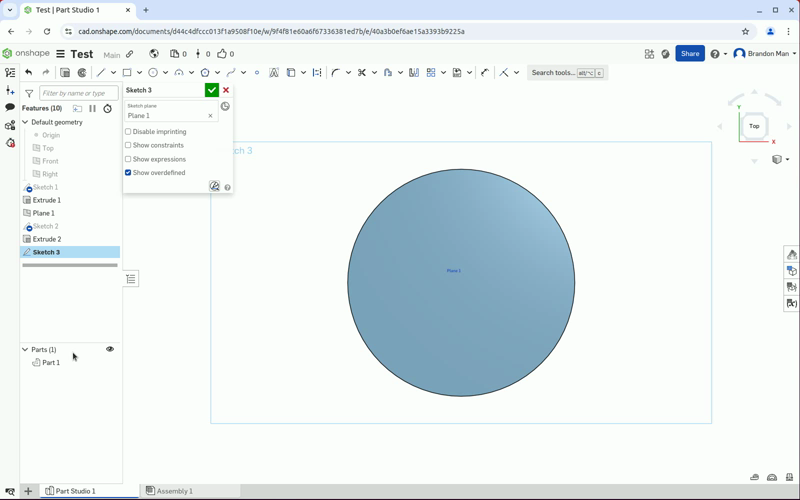
key(y)
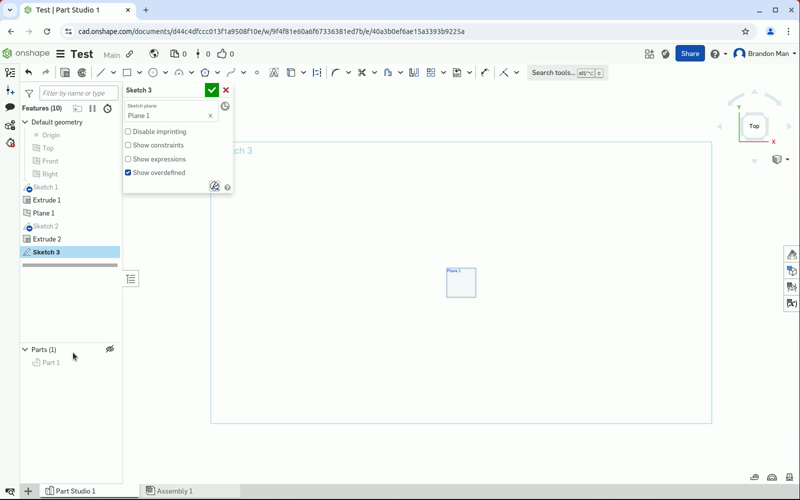
key(l)
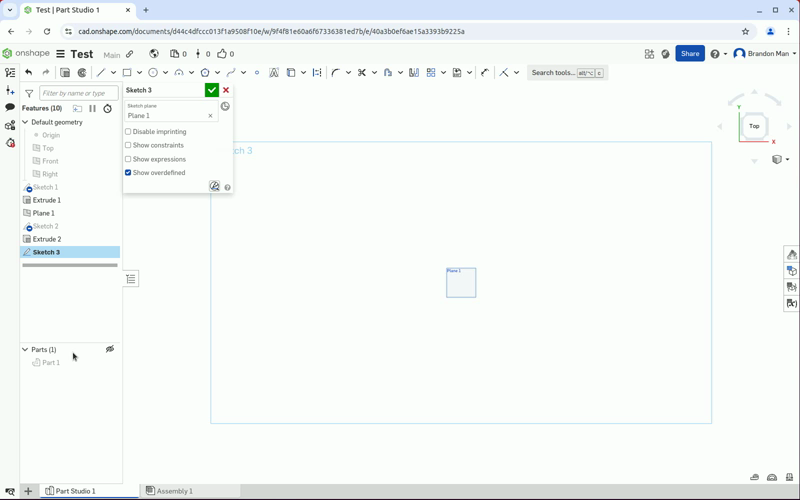
key_down(shift)
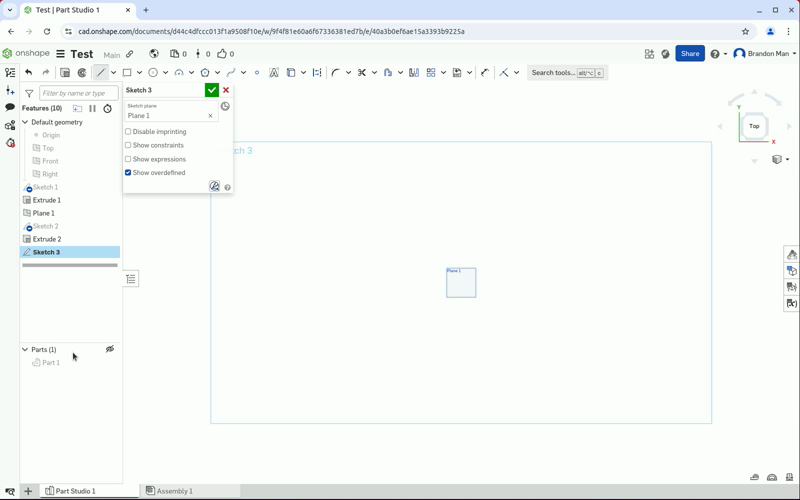
mouse_move(399, 360)
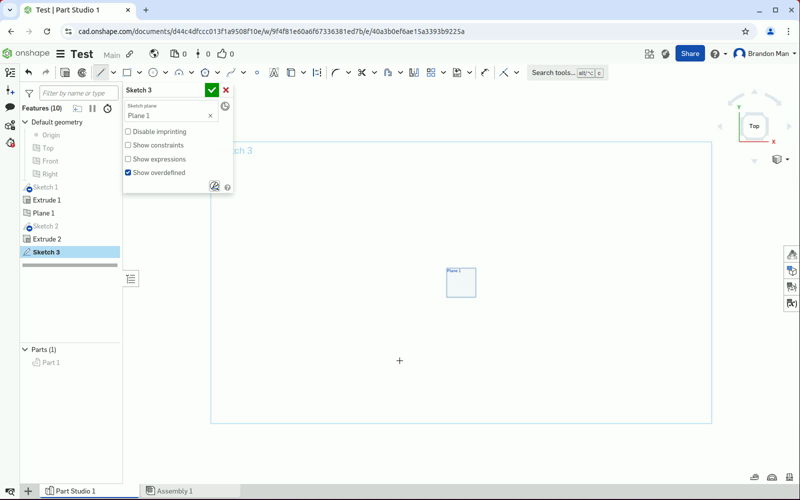
click(399, 360)
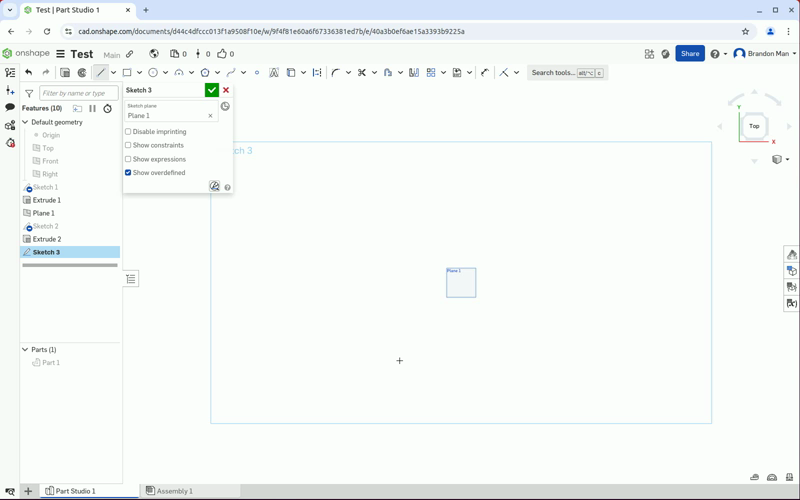
key_up(shift)
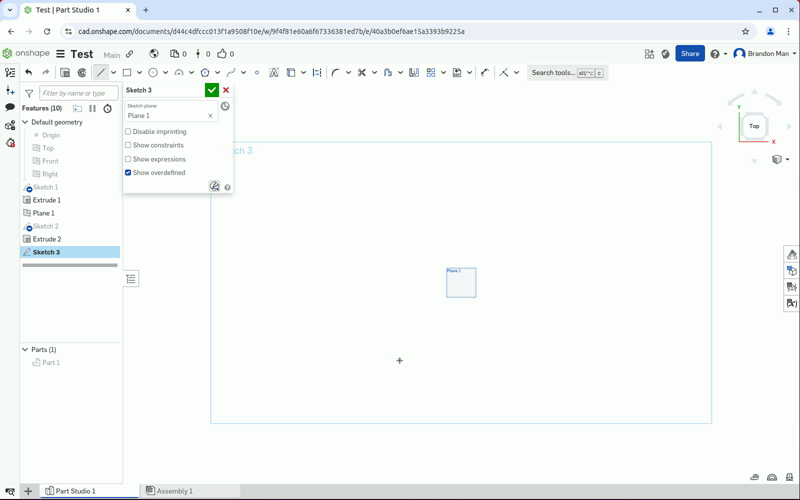
key_down(shift)
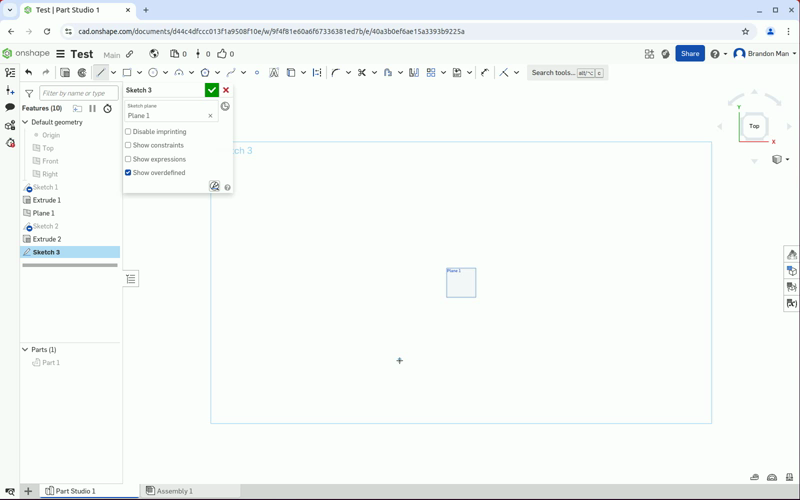
mouse_move(522, 360)
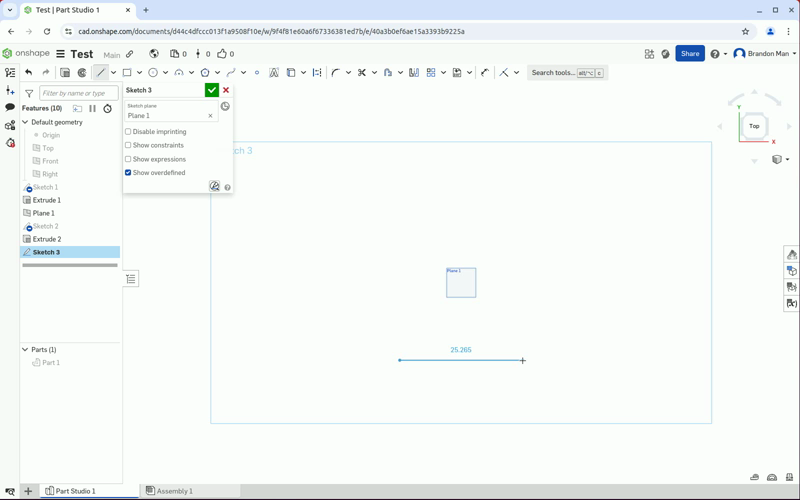
click(522, 360)
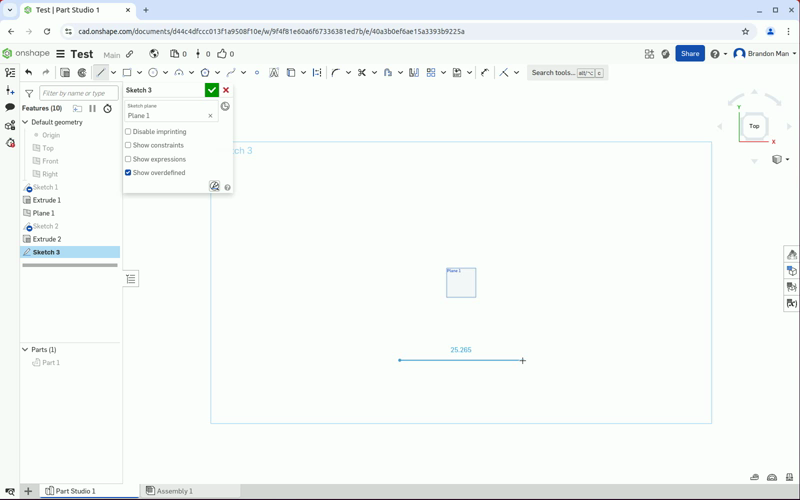
key_up(shift)
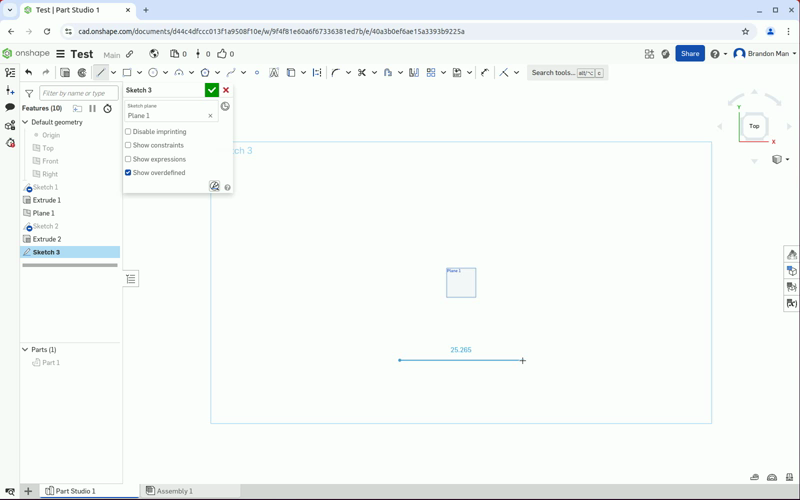
key_down(shift)
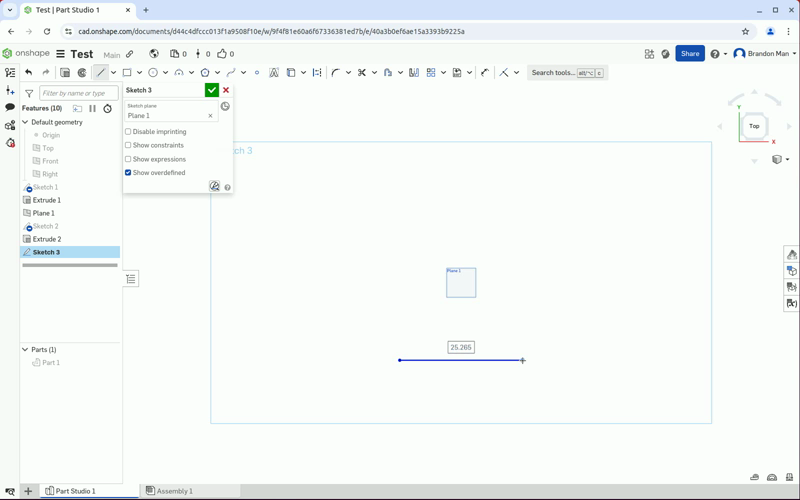
mouse_move(552, 360)
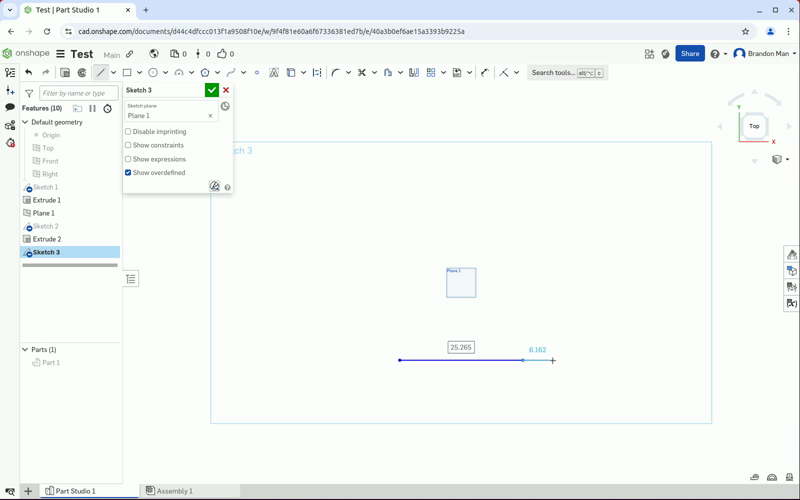
mouse_move(522, 303)
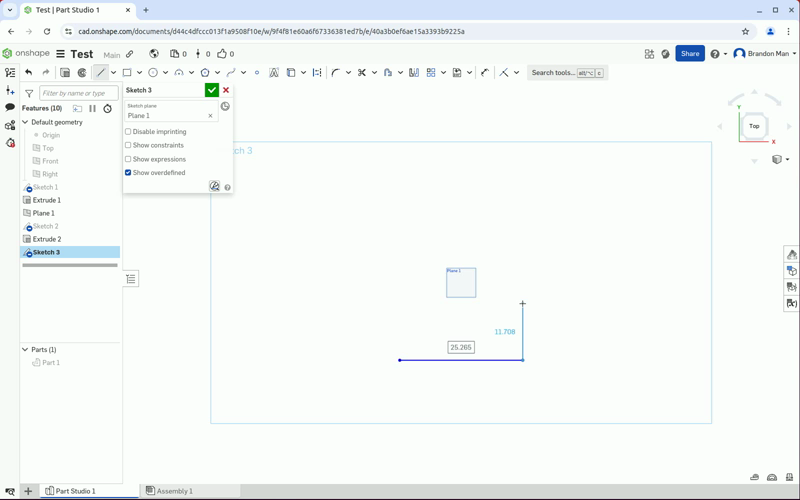
click(522, 303)
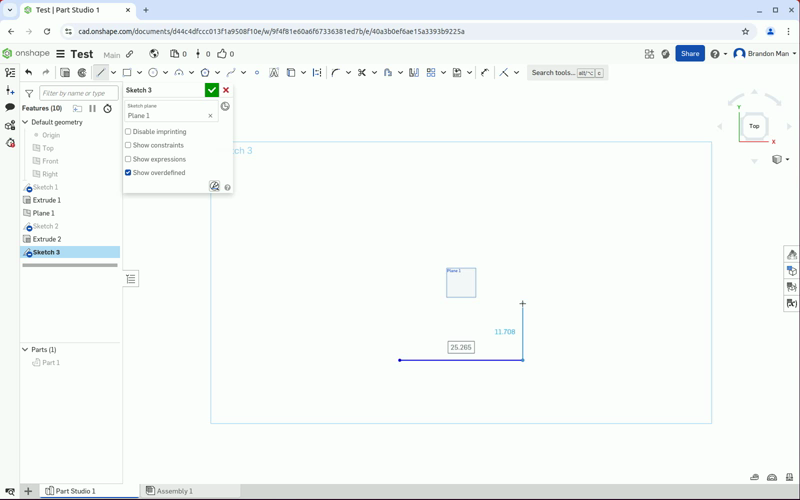
key_up(shift)
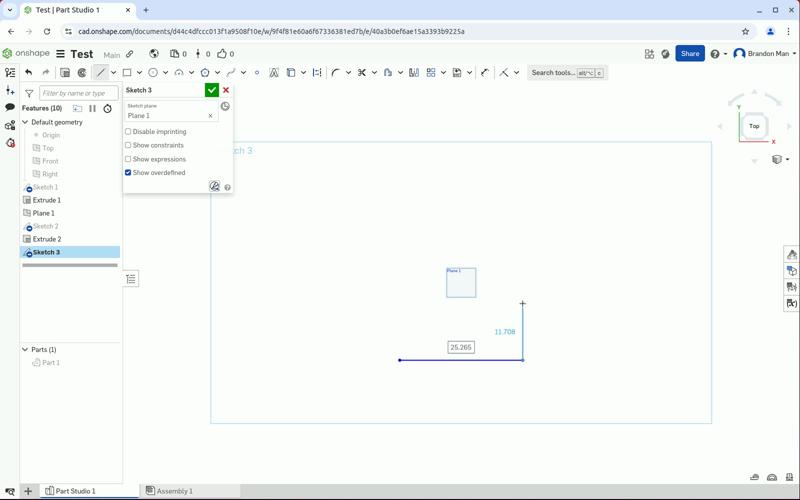
key_down(shift)
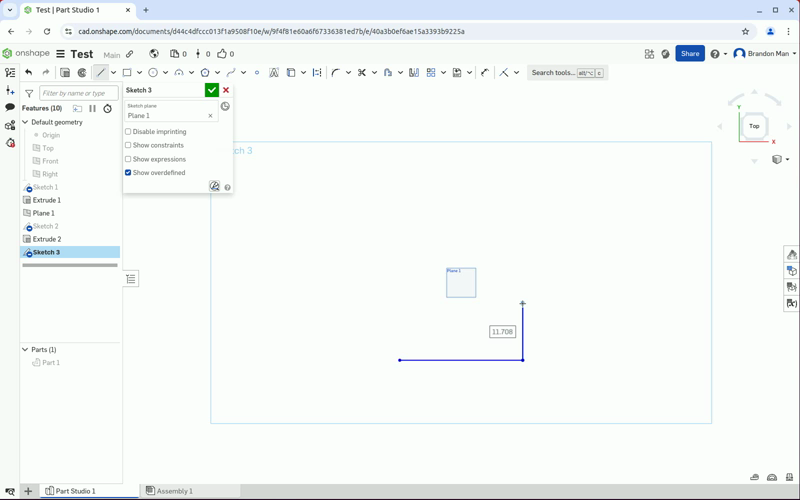
mouse_move(399, 303)
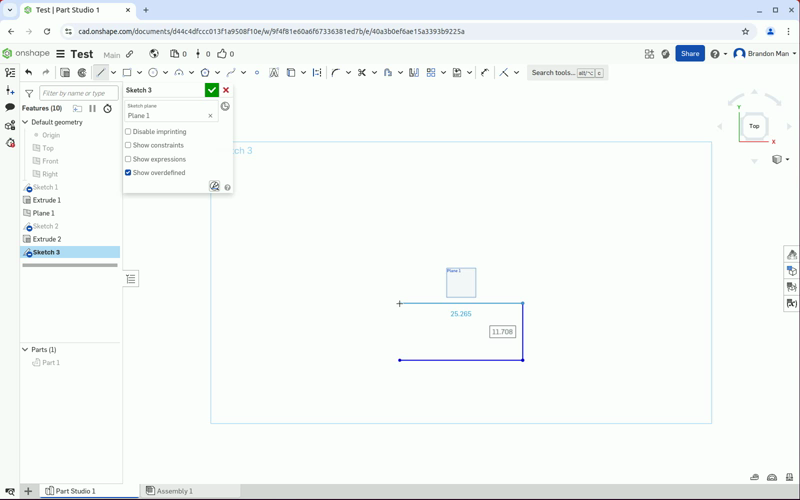
click(399, 303)
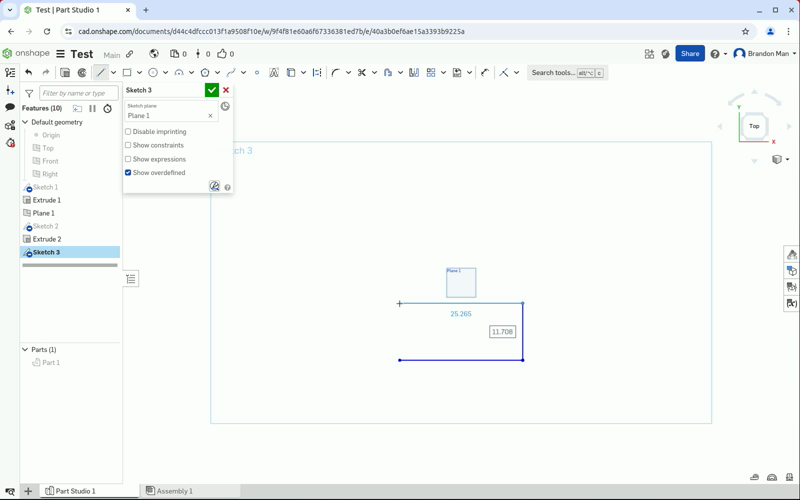
key_up(shift)
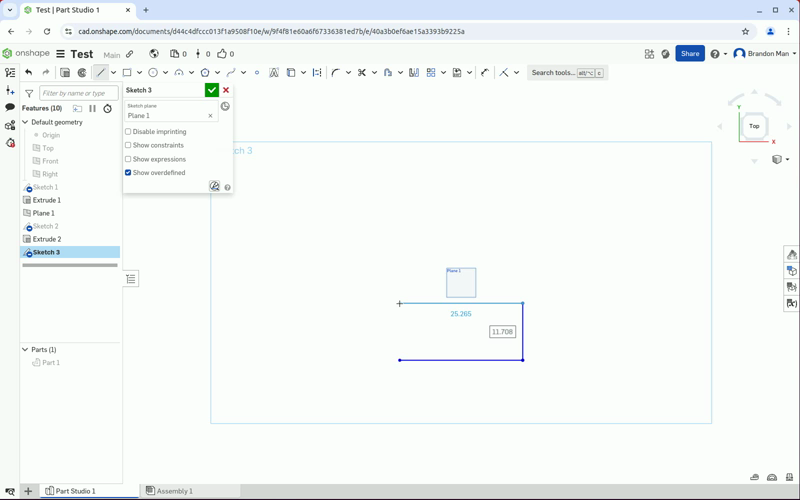
mouse_move(429, 303)
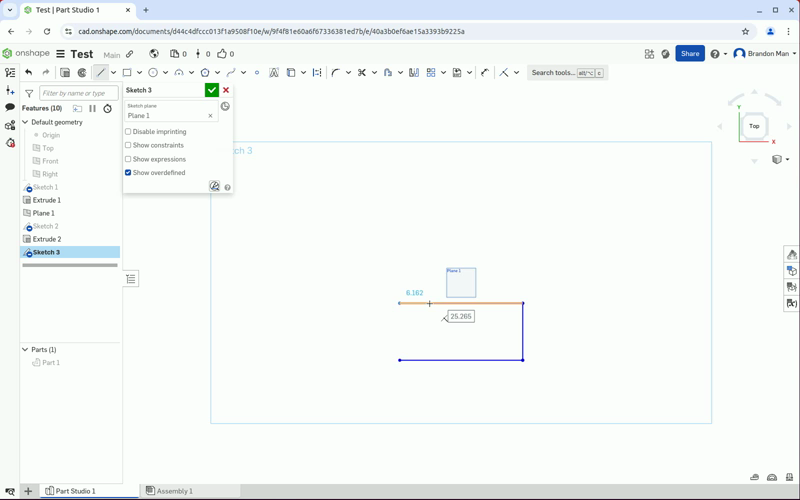
key_down(shift)
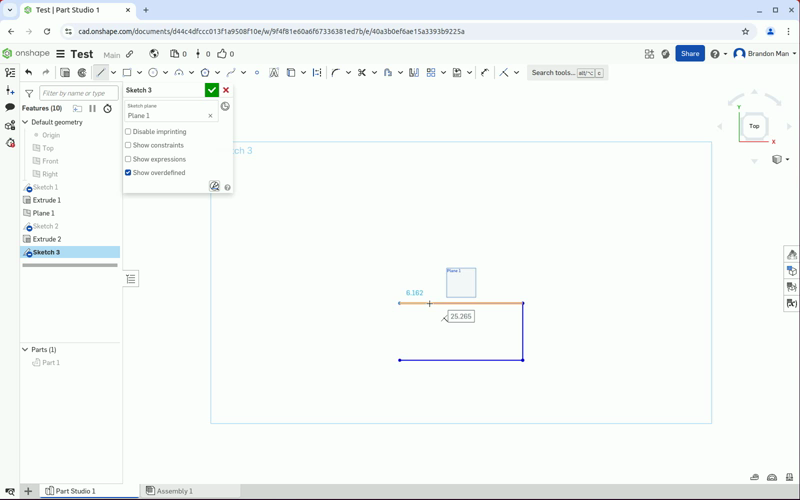
mouse_move(399, 360)
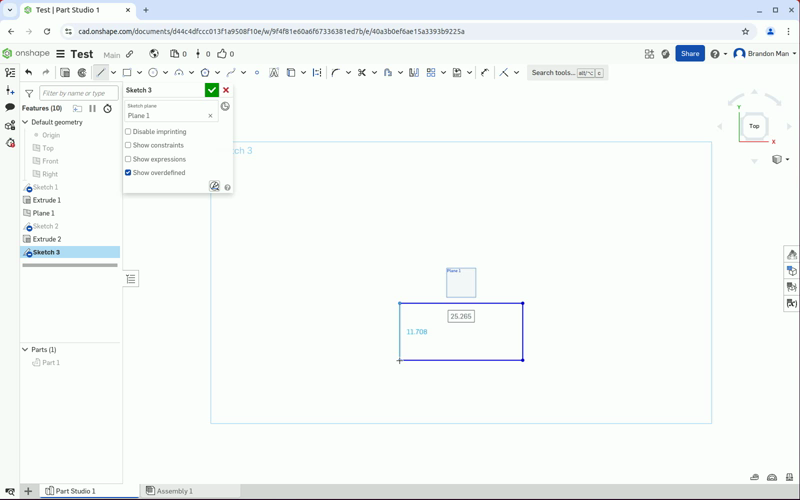
key_up(shift)
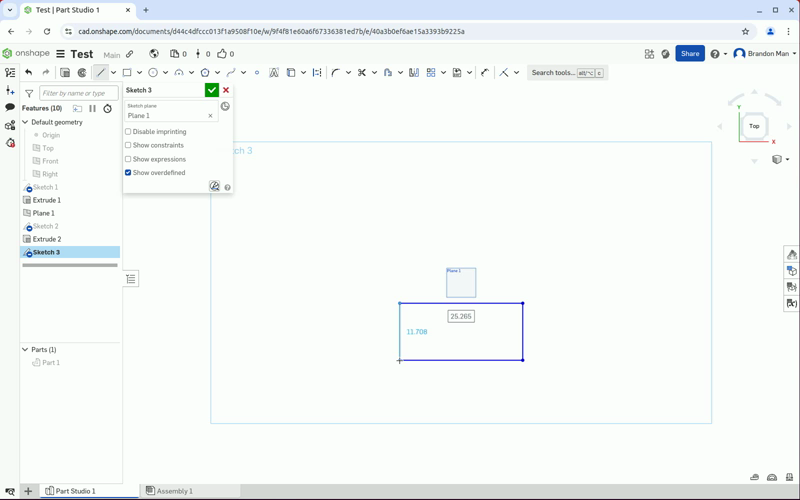
click(399, 360)
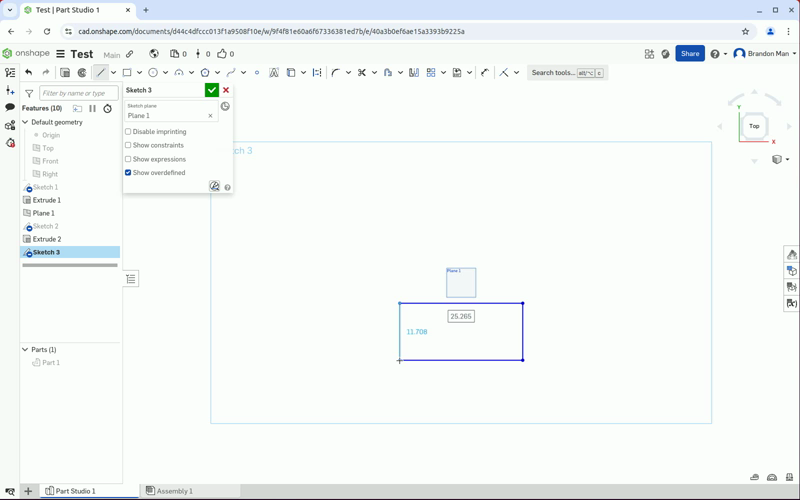
key(esc)
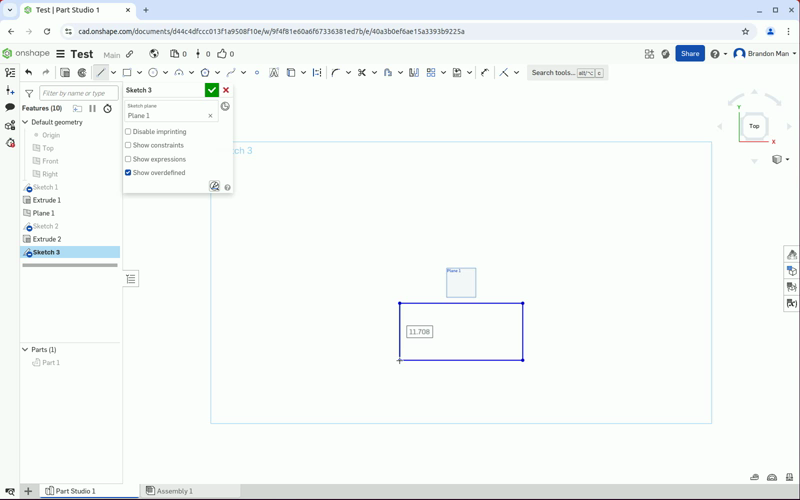
mouse_move(404, 327)
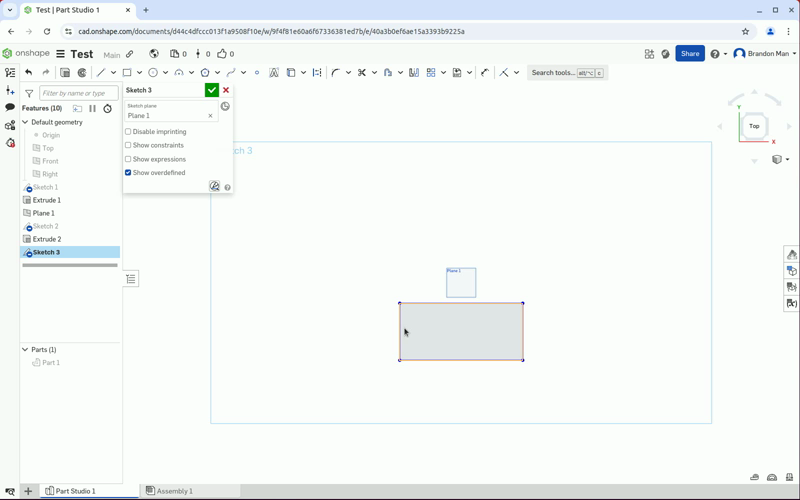
click(404, 327)
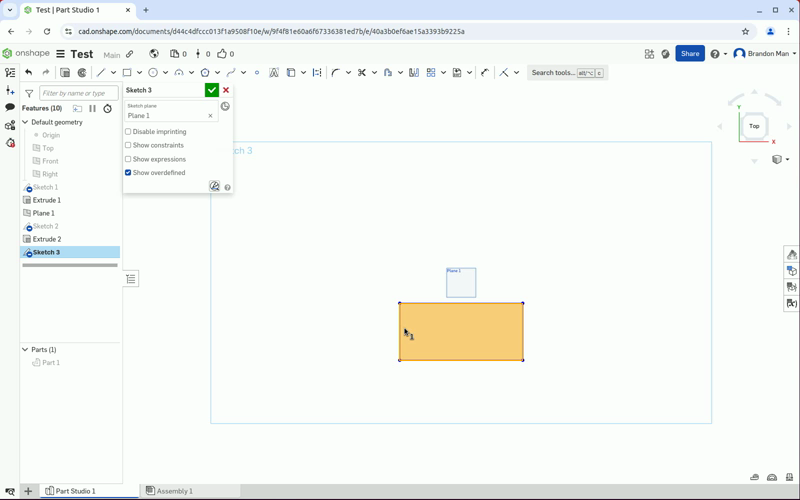
mouse_move(73, 352)
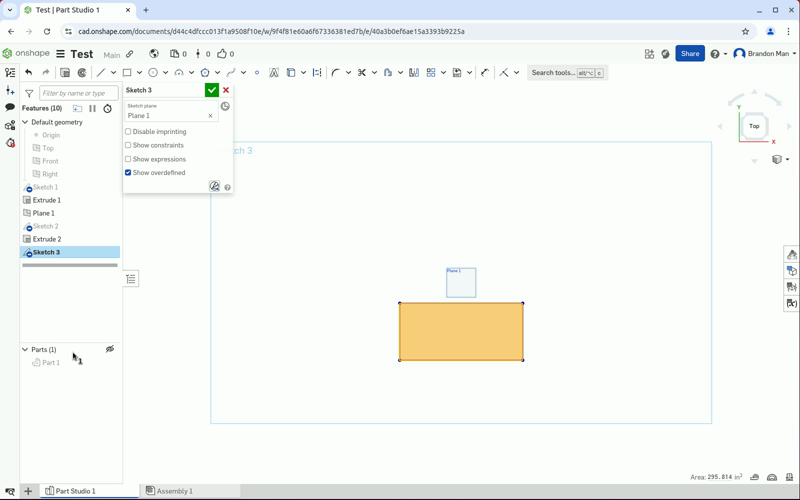
key(shift+y)
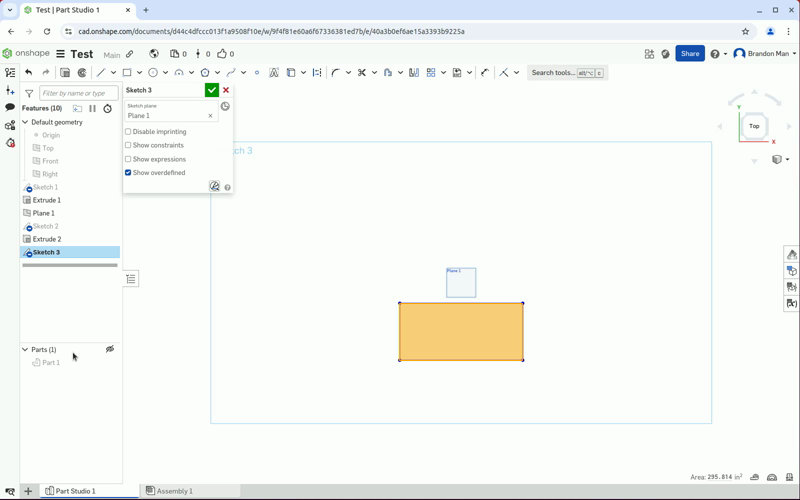
key(shift+e)
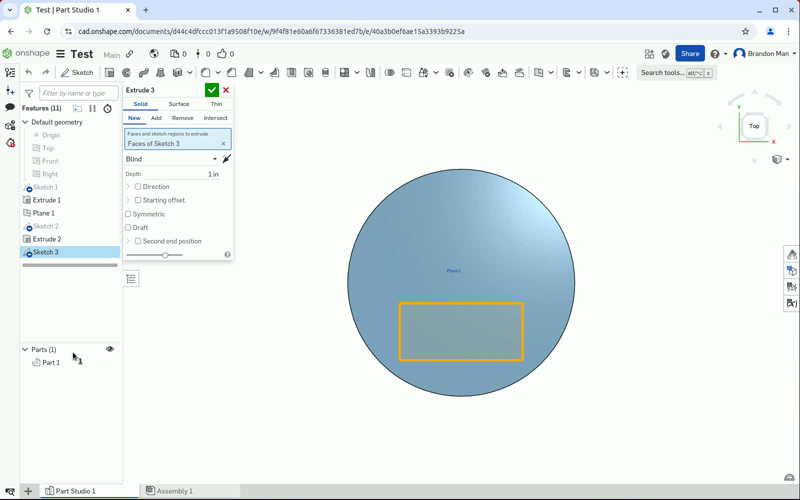
mouse_move(143, 106)
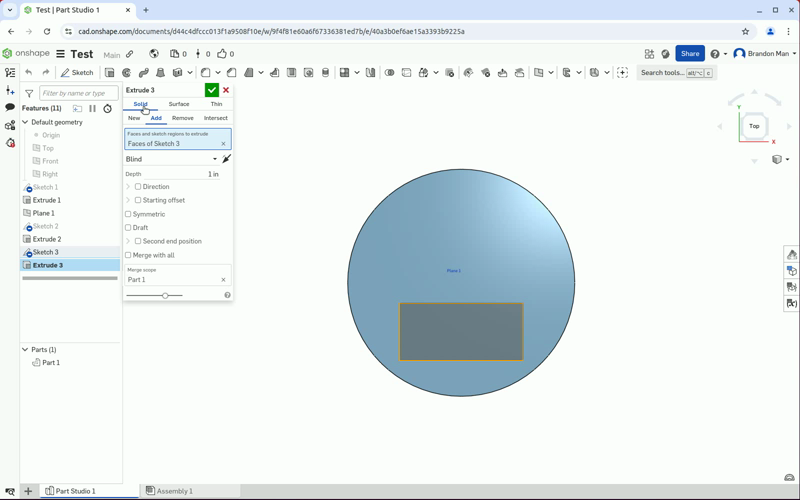
click(143, 106)
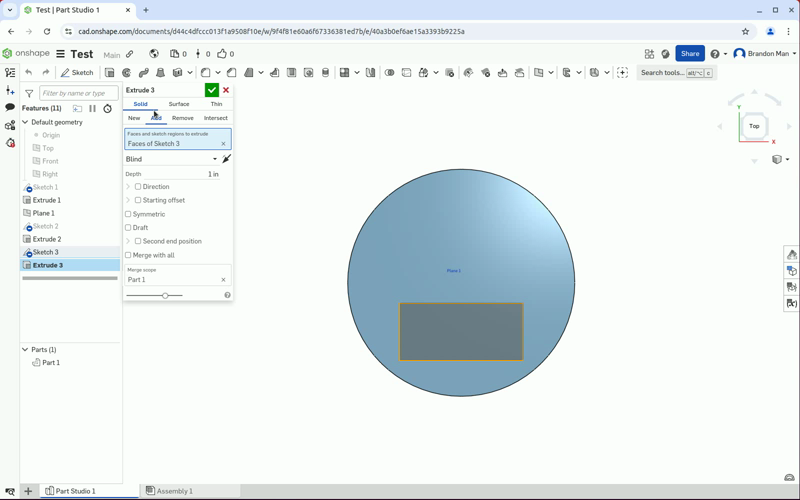
mouse_move(186, 120)
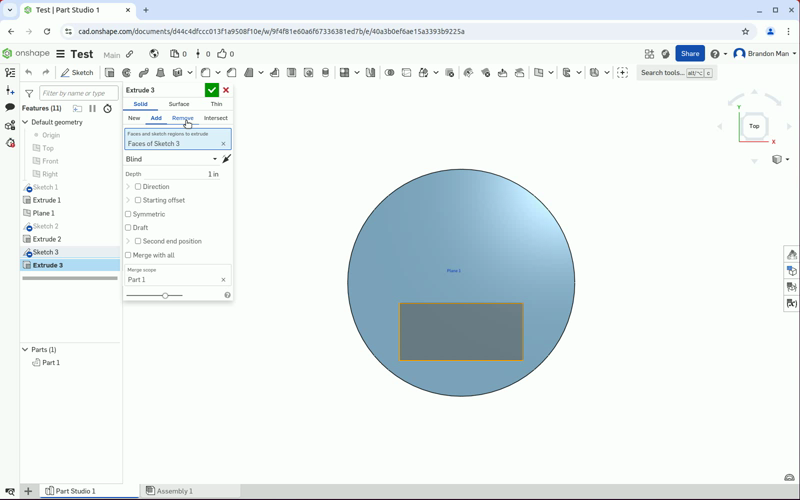
click(186, 120)
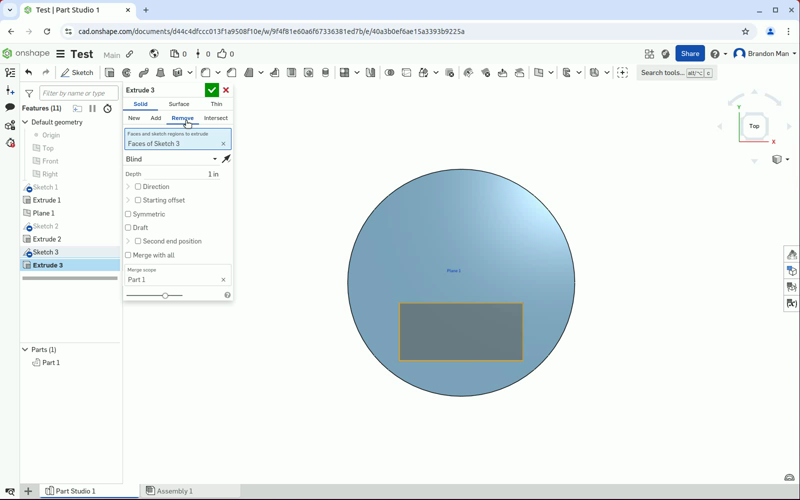
key(tab, 4)
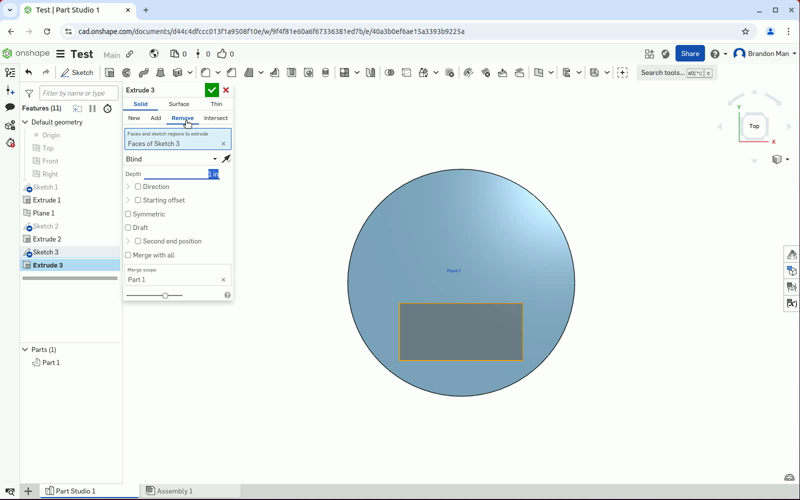
text(2.166)
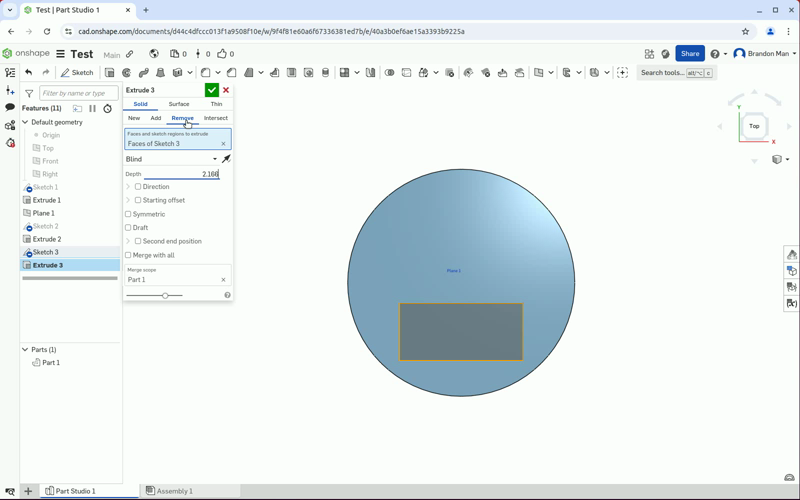
key(tab, 6)
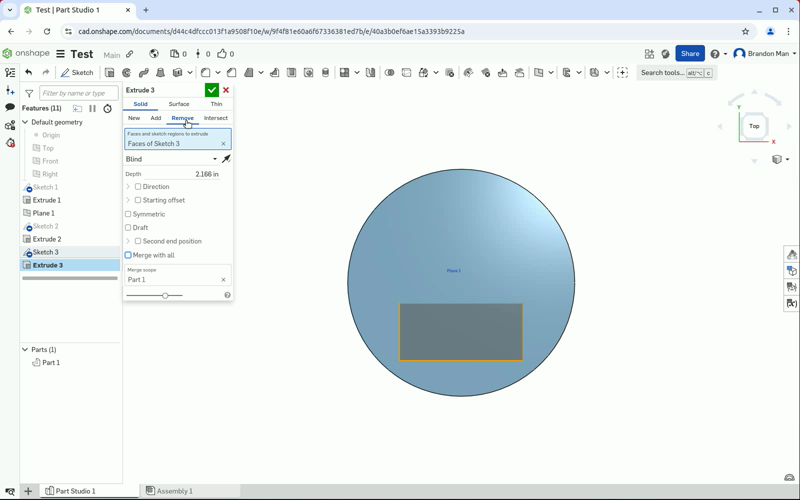
key(space)
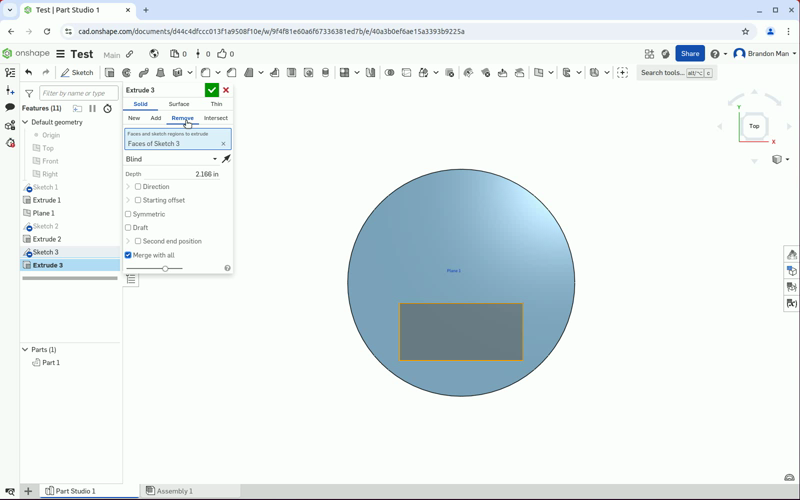
key(enter)
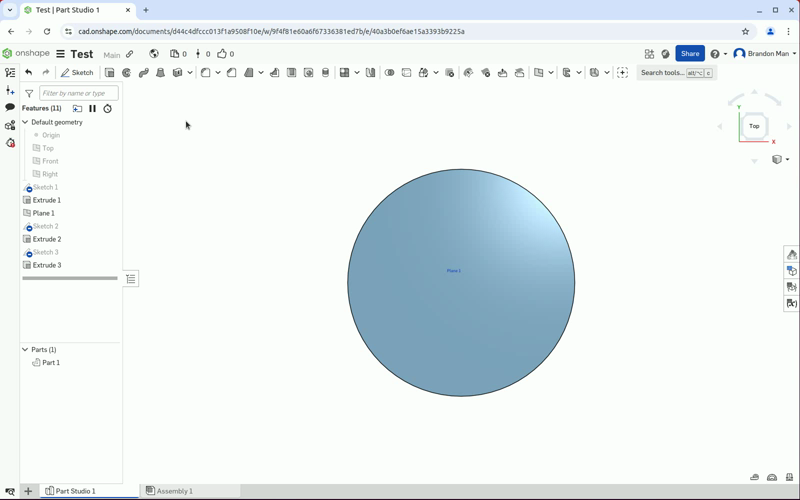
key(shift+h)
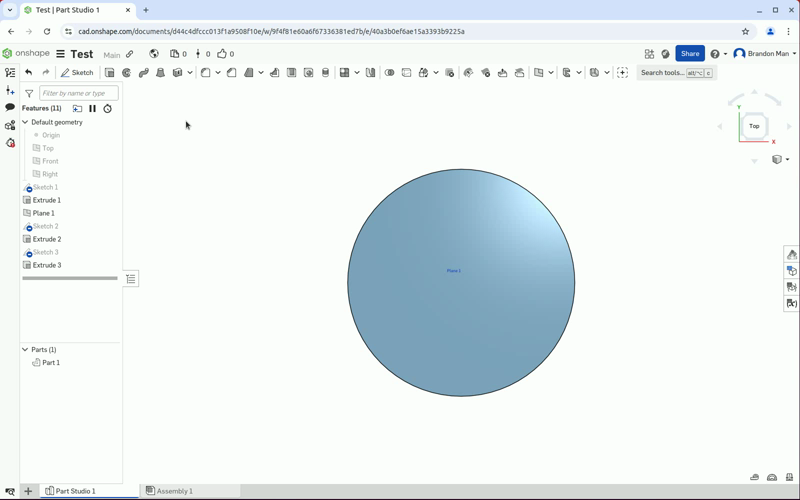
key(shift+h)
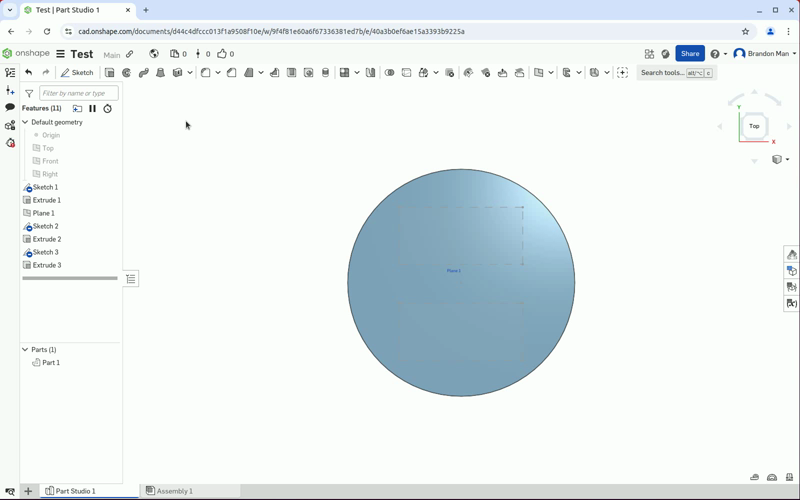
key(shift+7)
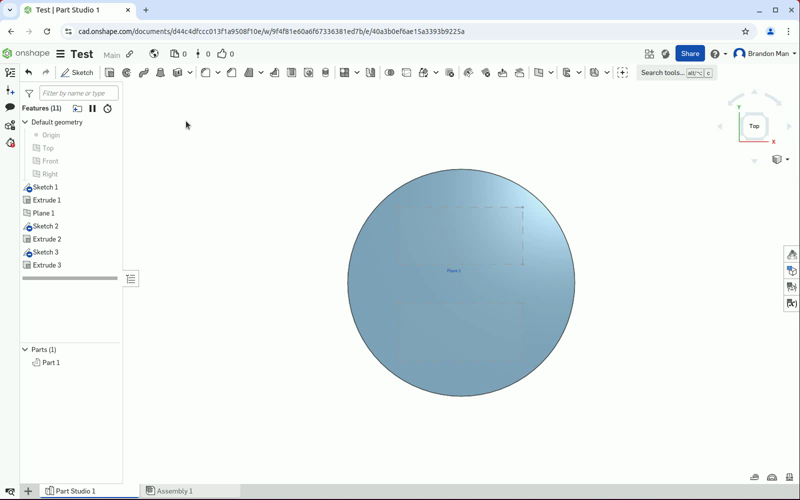
key(up, 3)
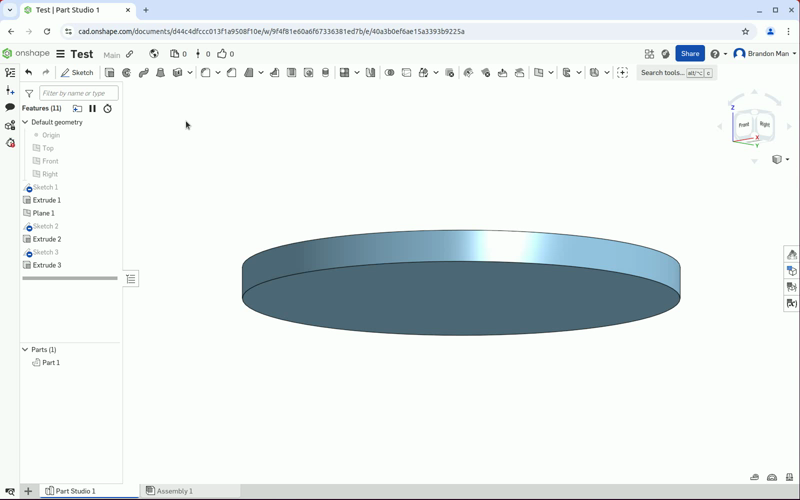
key(left, 3)
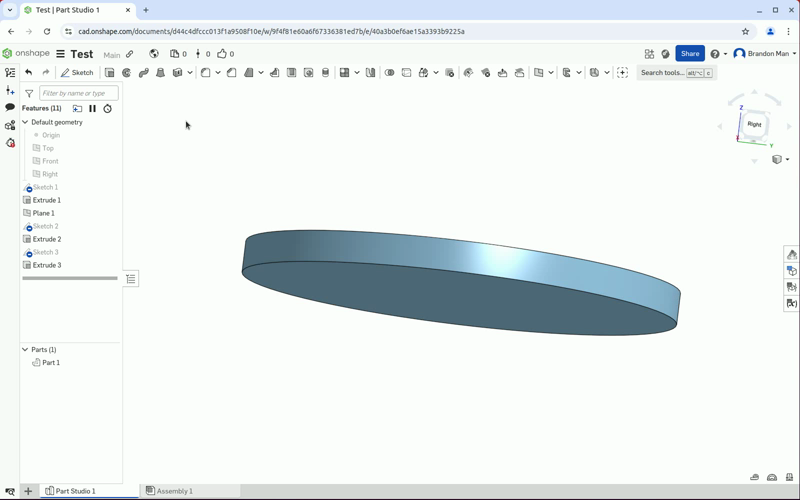
key(right, 3)
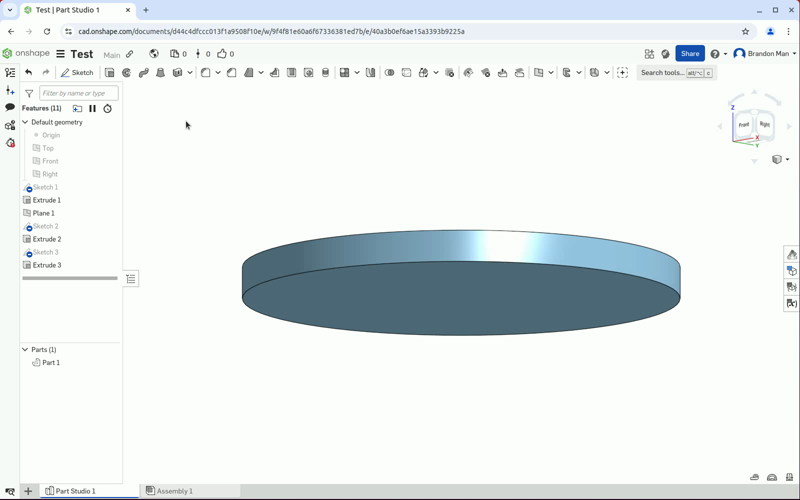
key(down, 3)
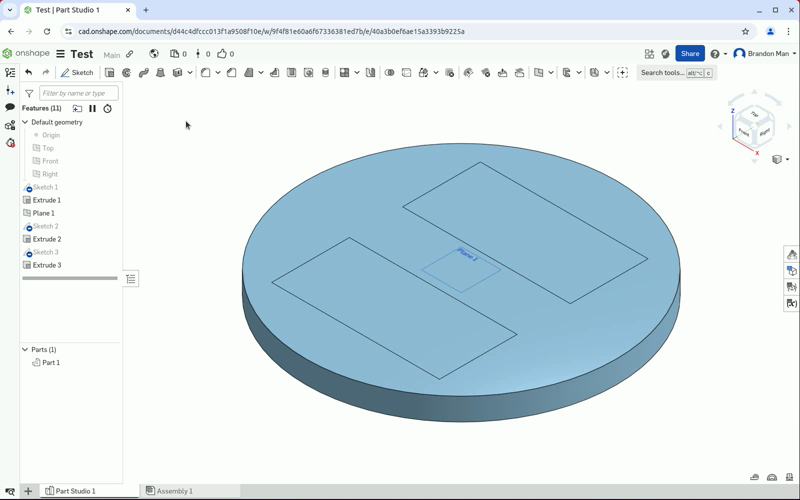
mouse_move(73, 189)
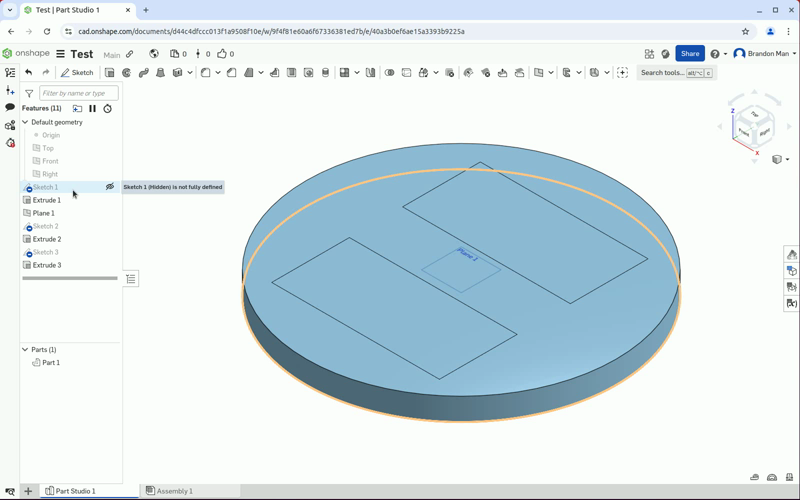
click(73, 189)